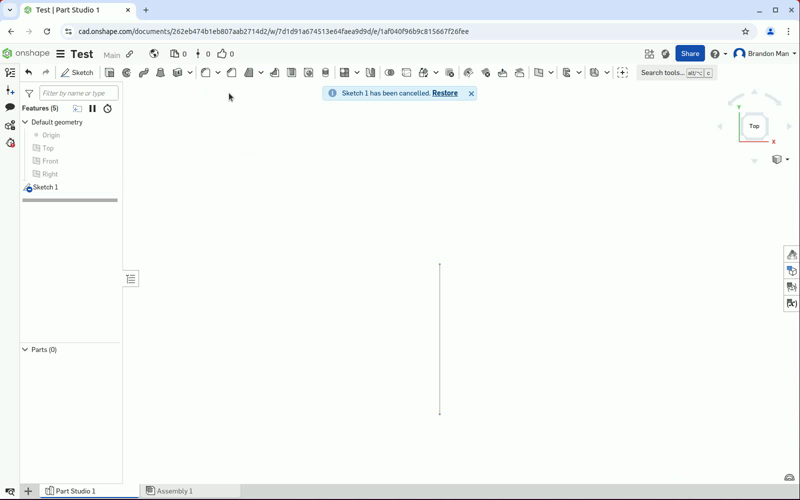
key(shift+h)
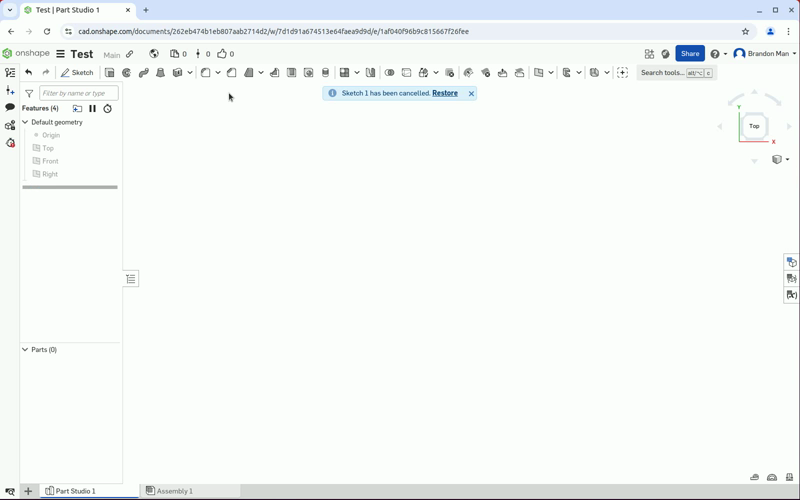
mouse_move(73, 352)
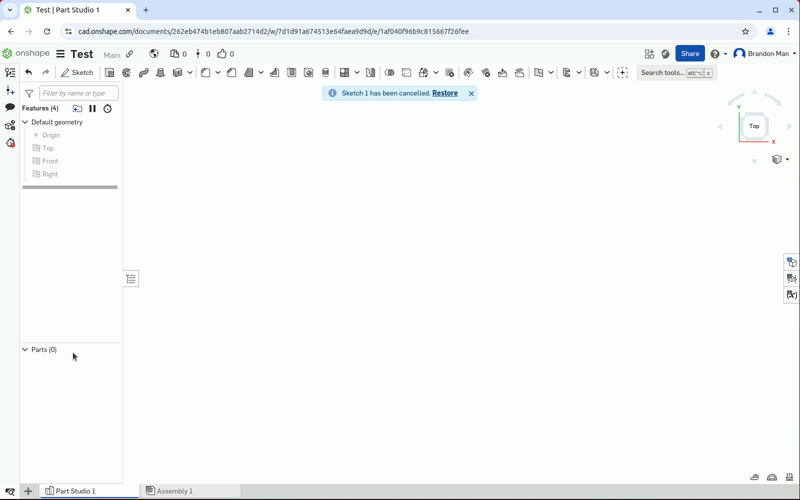
key(y)
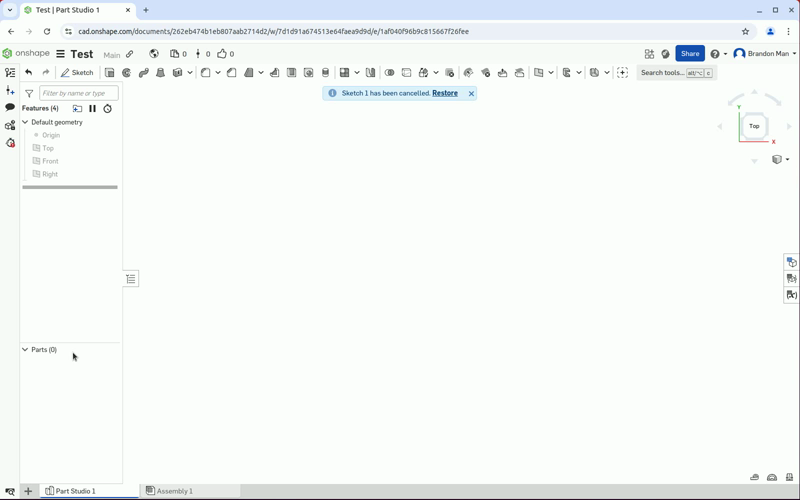
key(shift+p)
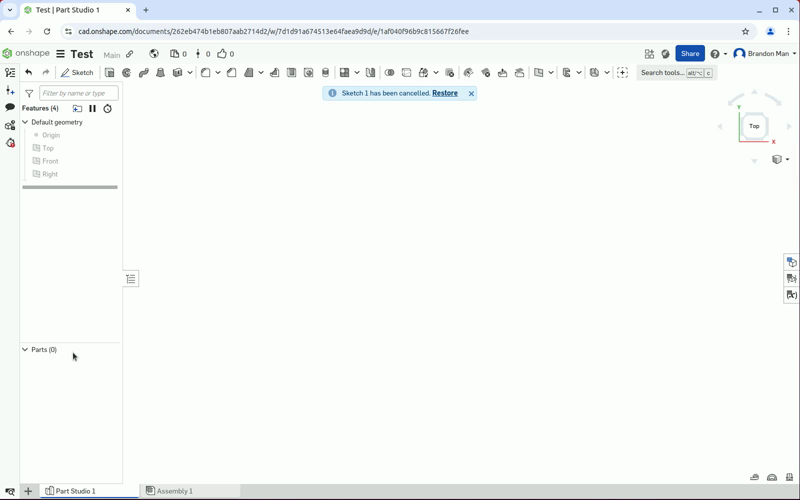
key(space)
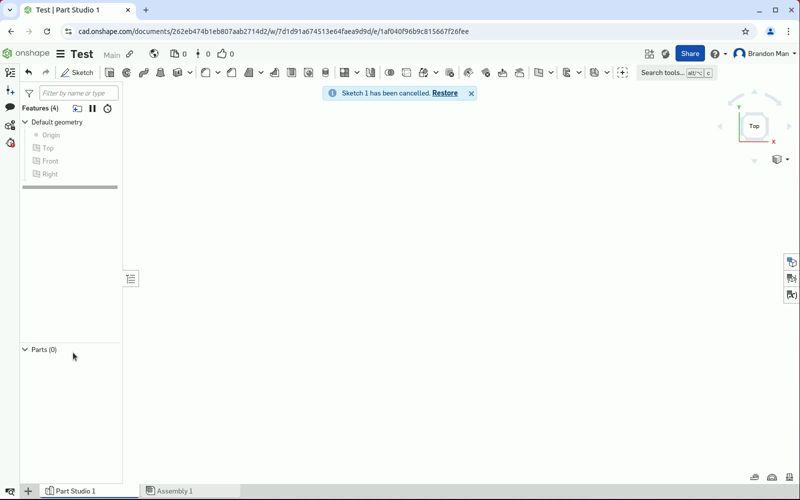
key_down(shift)
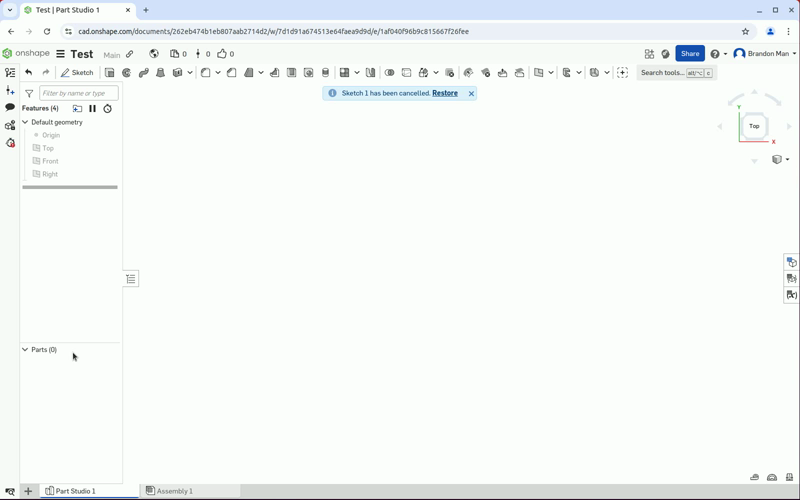
key(up)
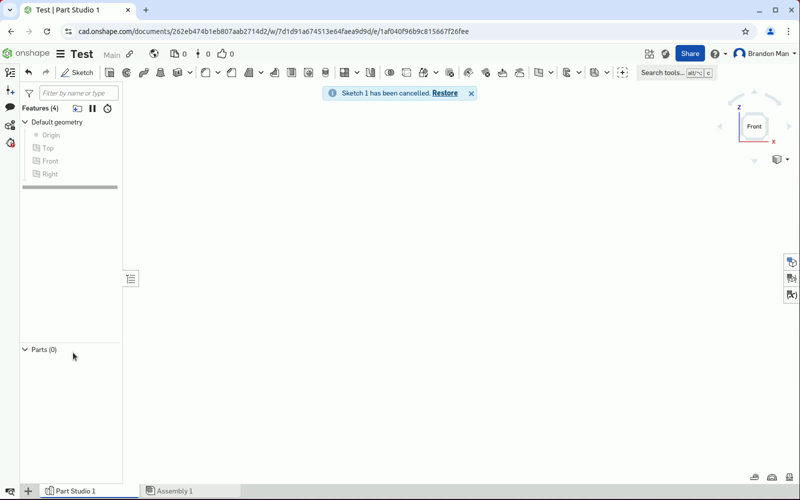
key_up(shift)
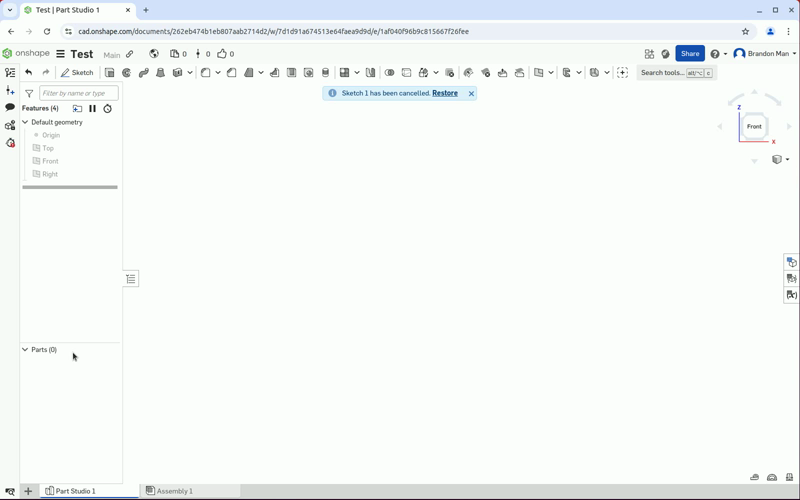
mouse_move(73, 352)
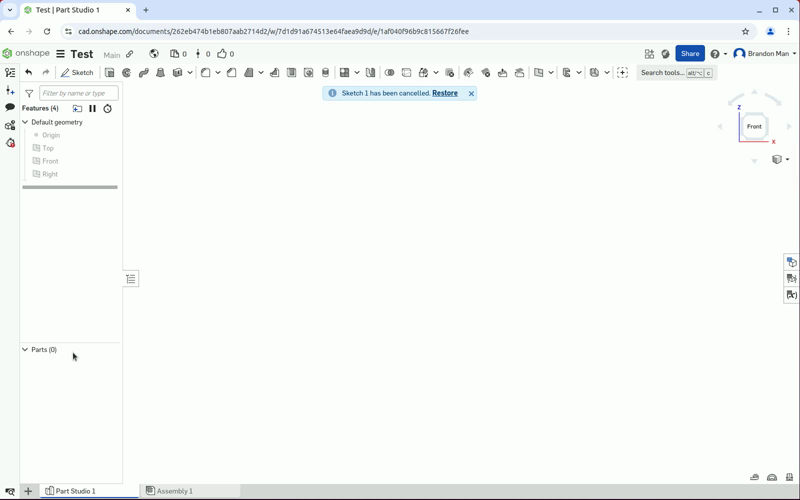
key(shift+y)
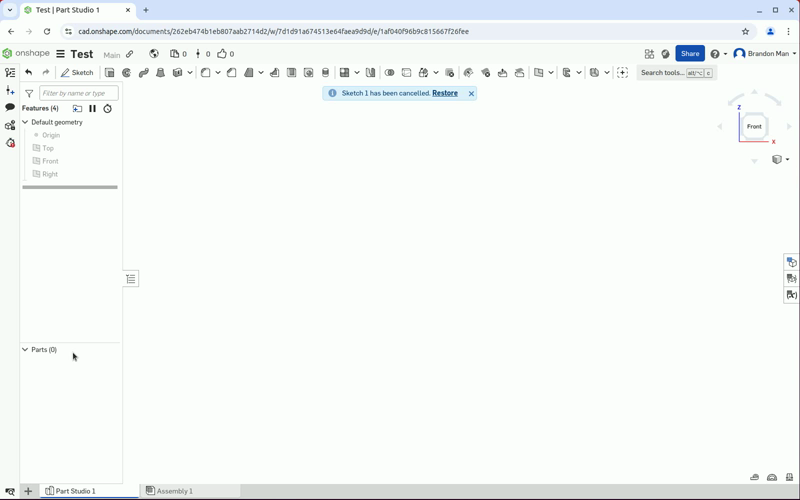
key(shift+s)
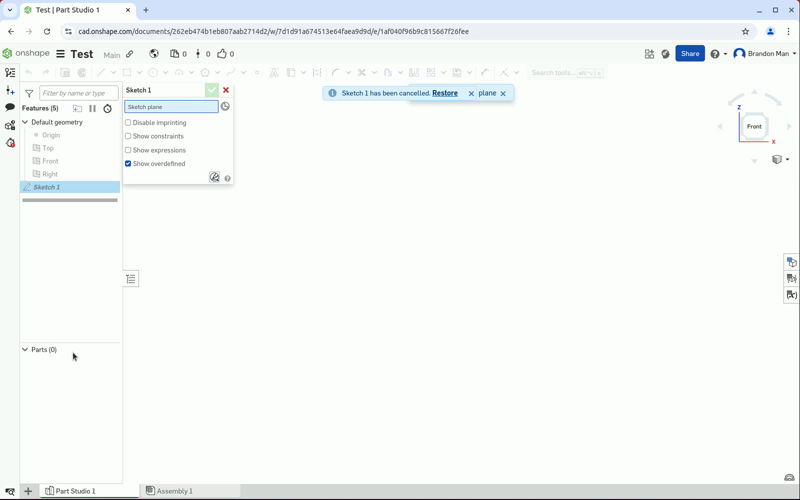
mouse_move(73, 163)
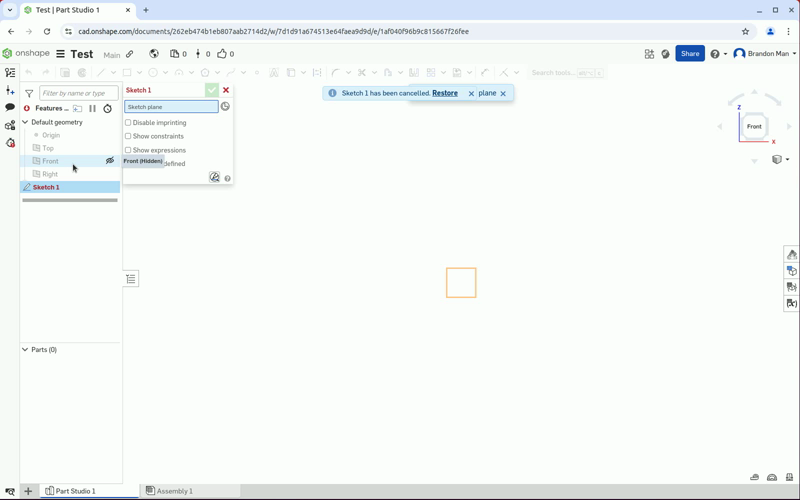
click(73, 163)
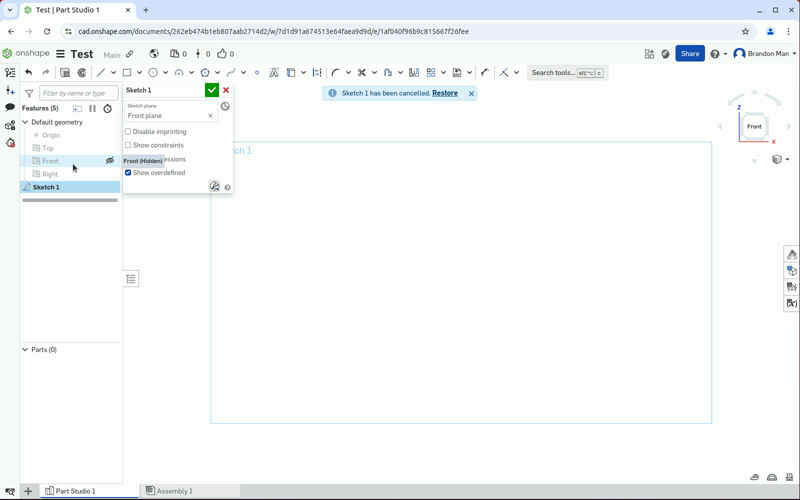
mouse_move(73, 352)
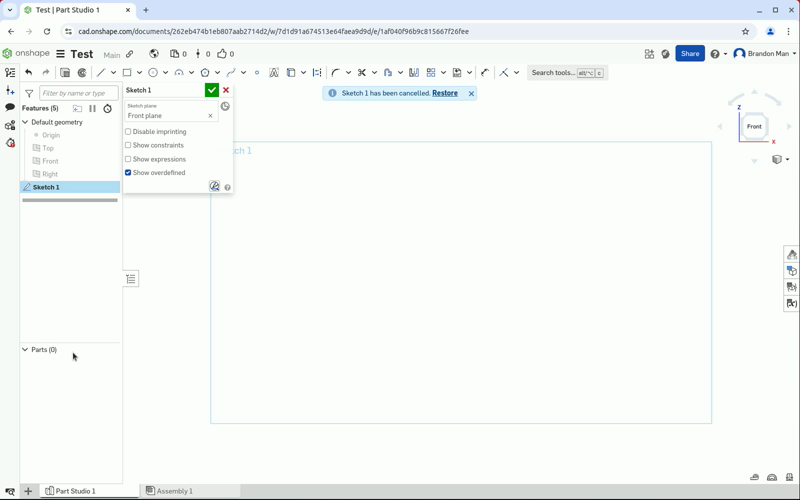
key(y)
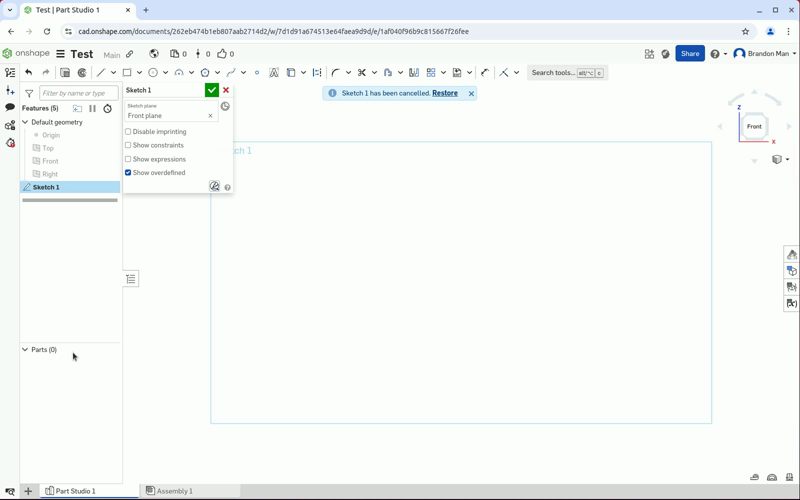
key(l)
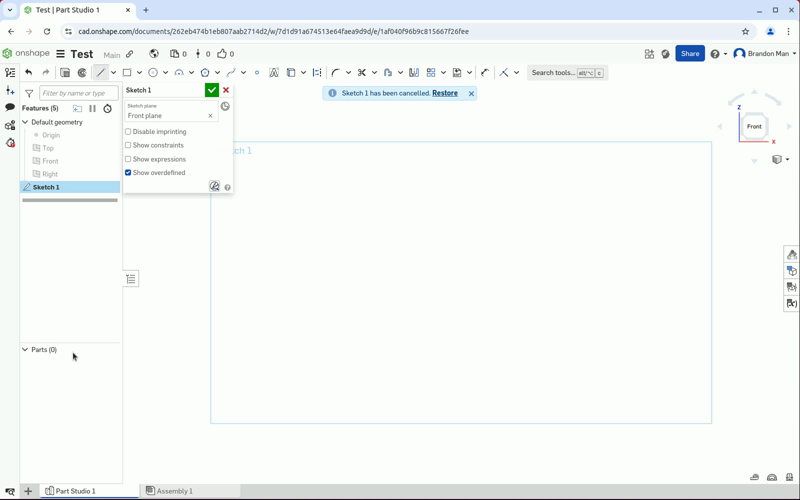
key_down(shift)
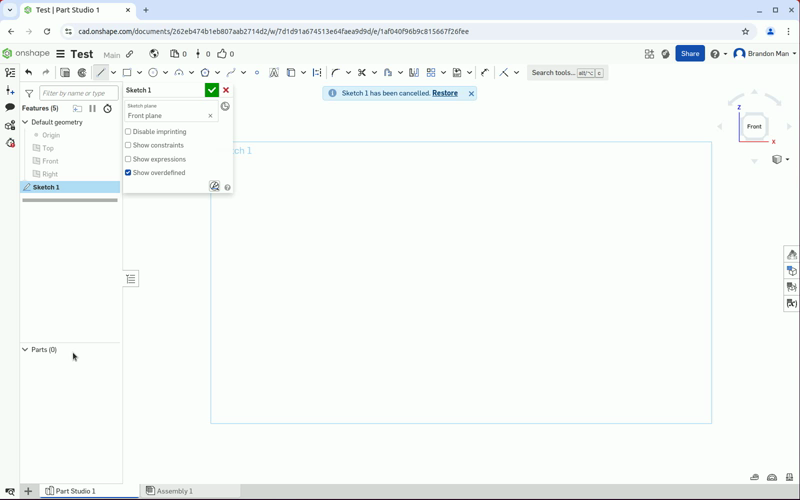
mouse_move(370, 395)
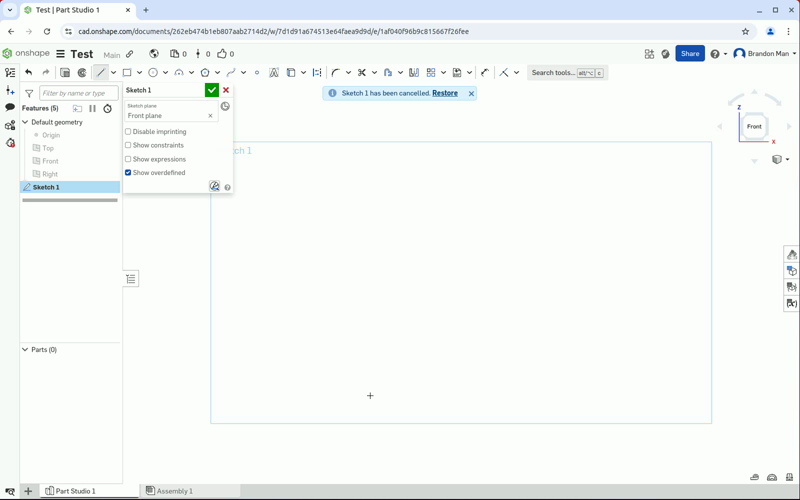
click(370, 395)
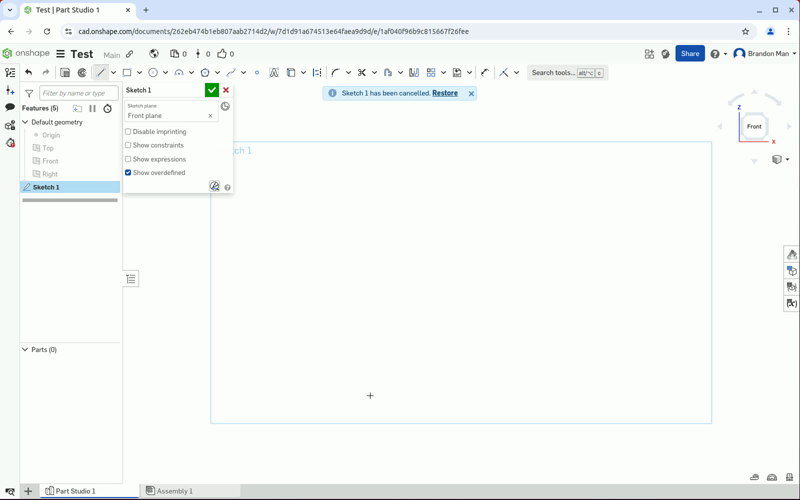
key_up(shift)
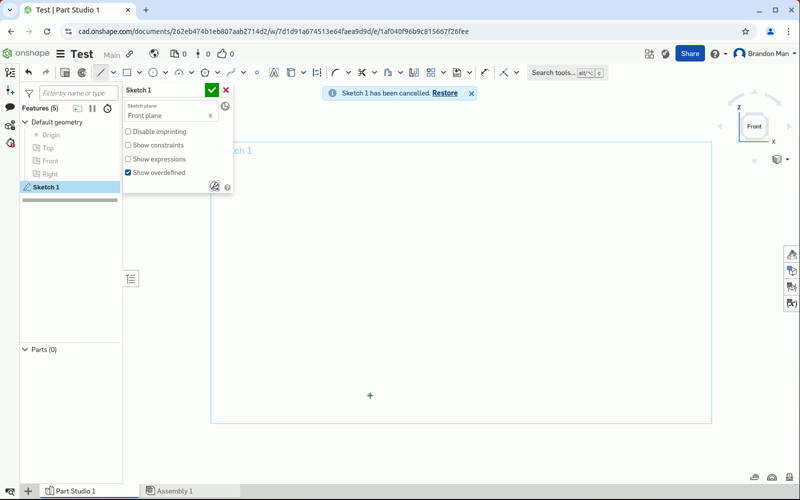
key_down(shift)
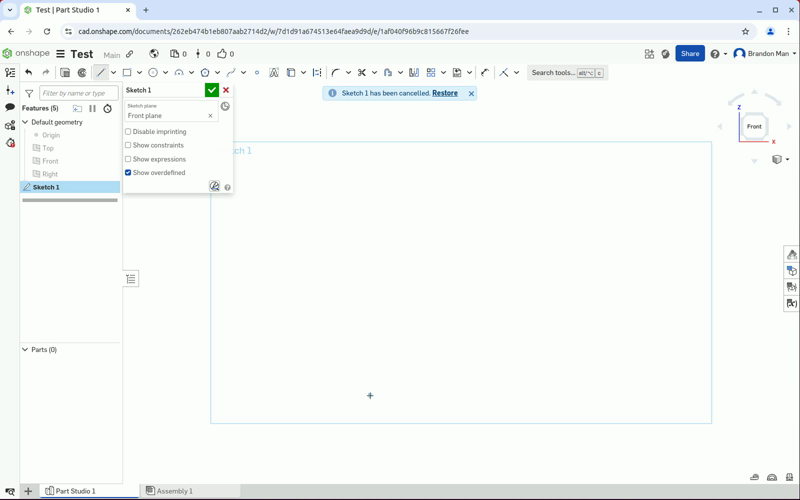
mouse_move(550, 395)
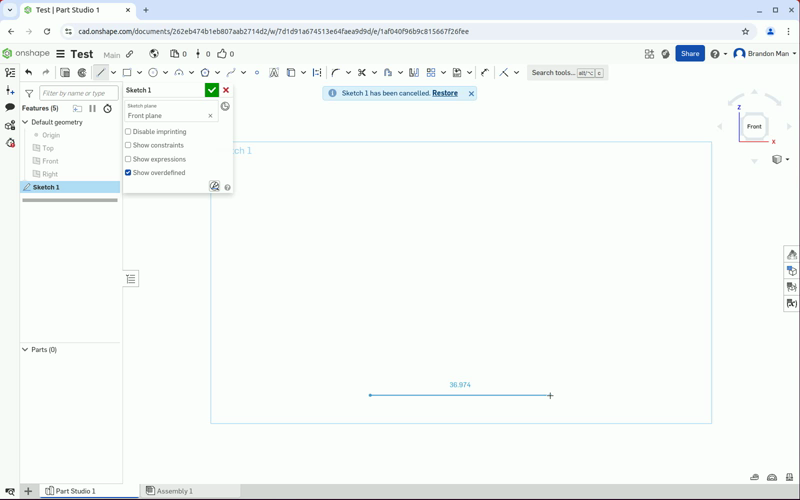
click(550, 395)
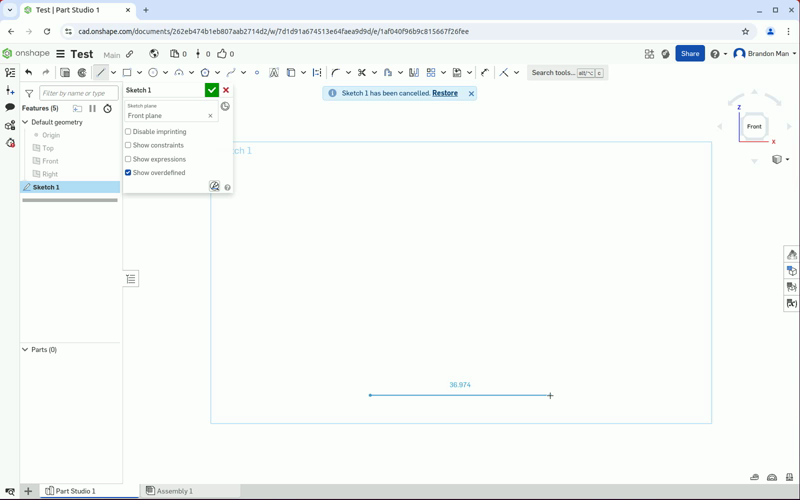
key_up(shift)
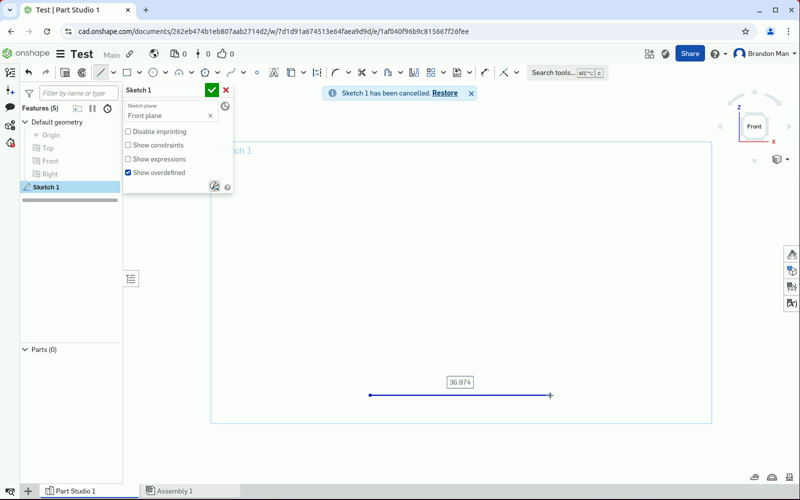
key_down(shift)
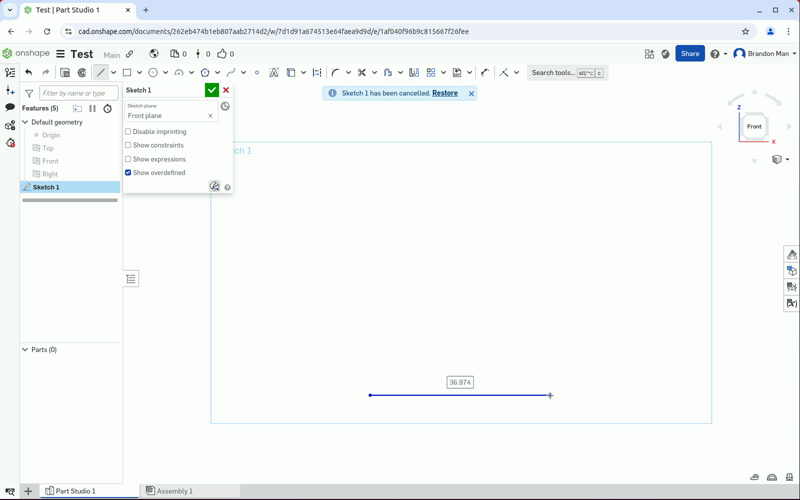
mouse_move(499, 268)
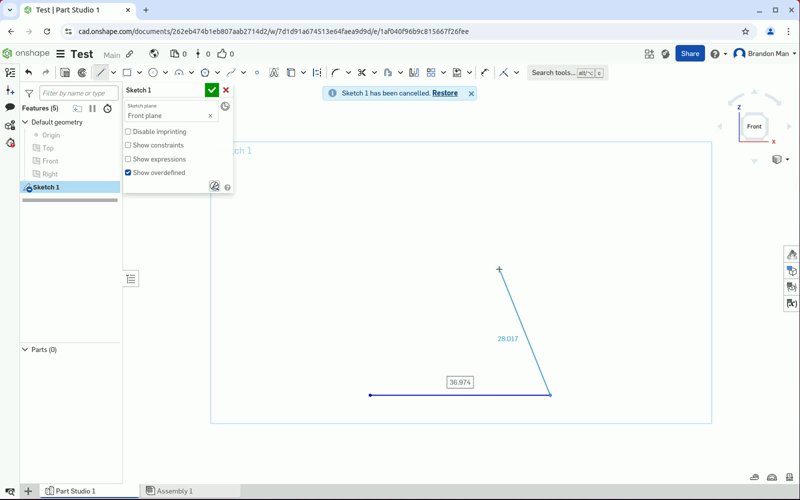
click(499, 268)
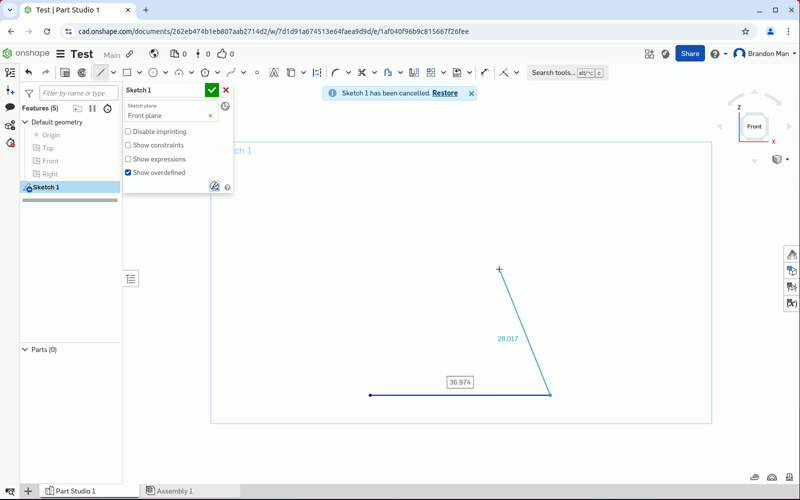
key_up(shift)
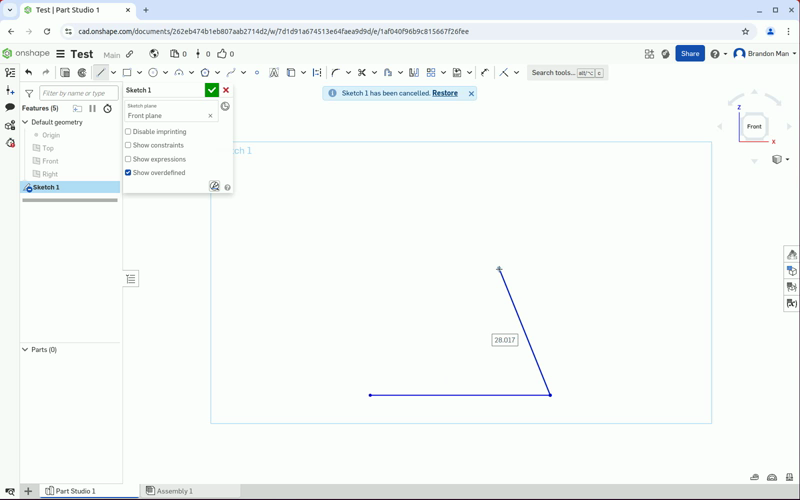
key(esc)
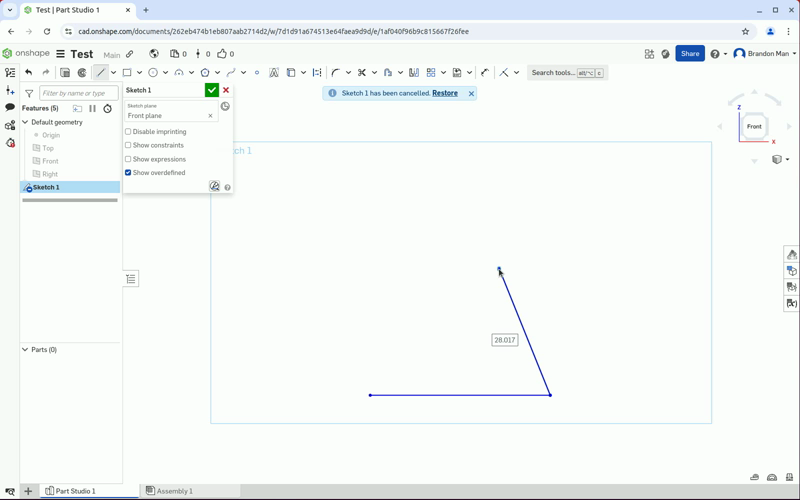
key(a)
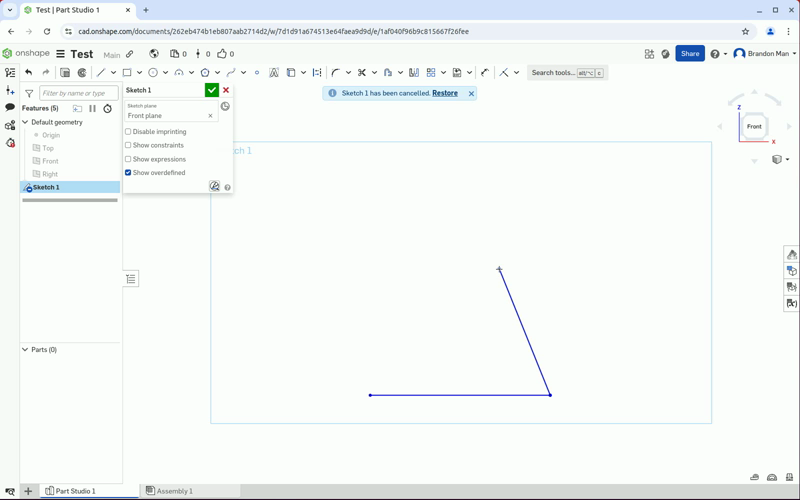
mouse_move(499, 268)
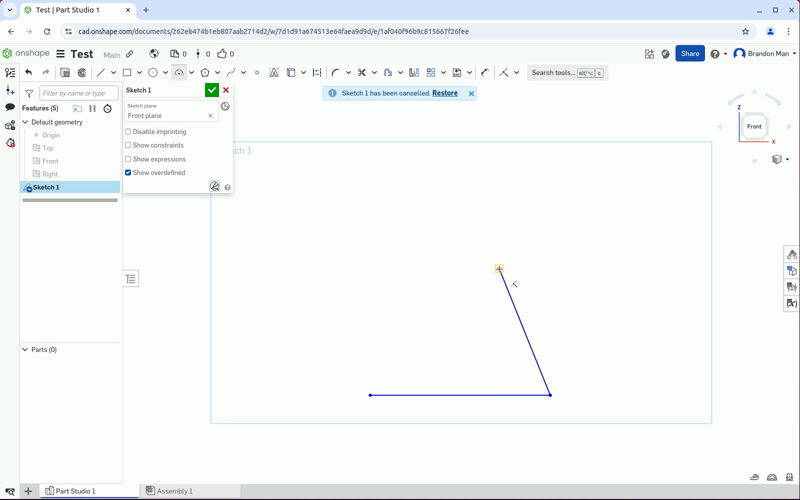
click(499, 268)
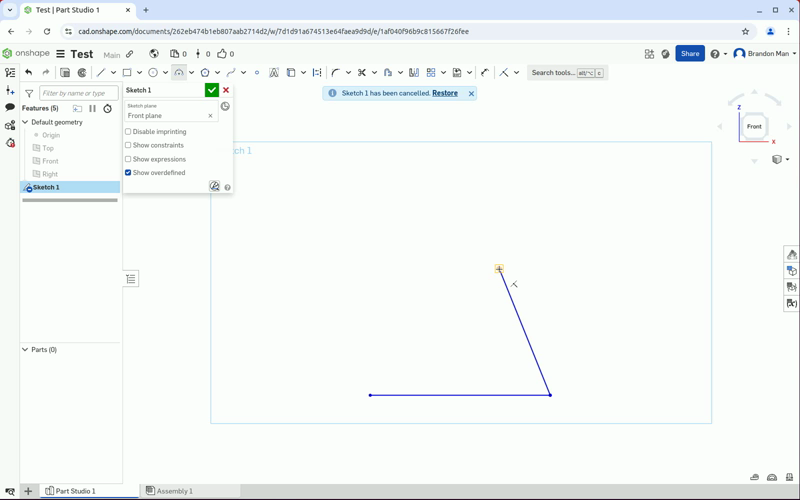
key_down(shift)
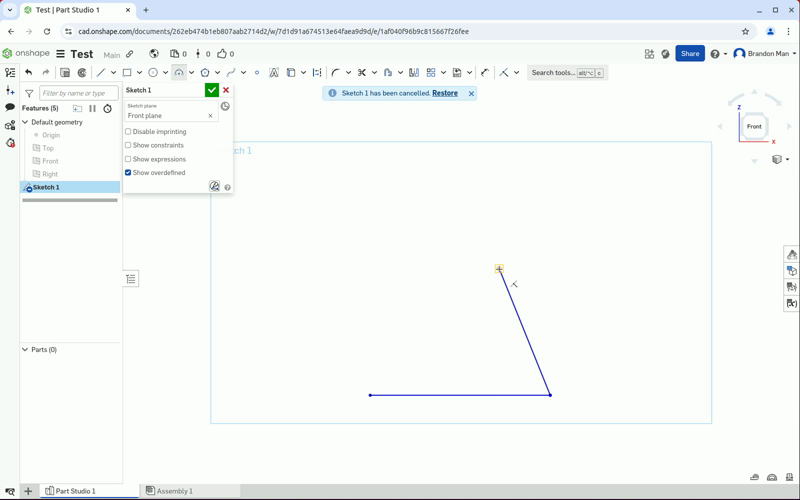
mouse_move(421, 268)
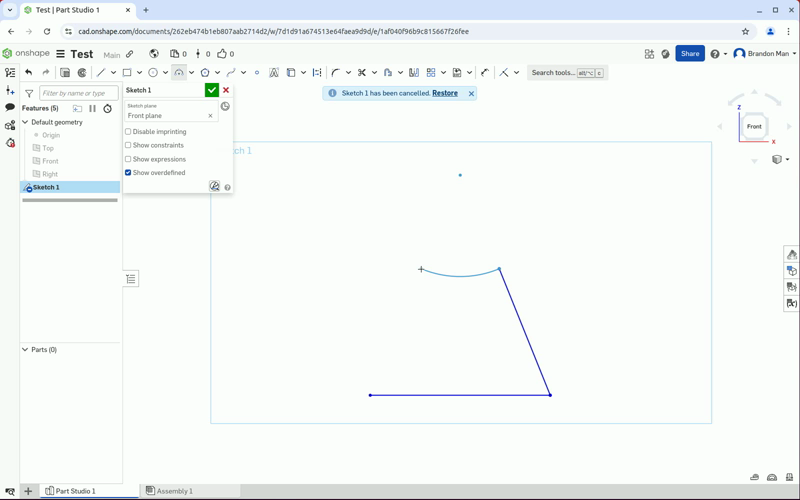
click(421, 268)
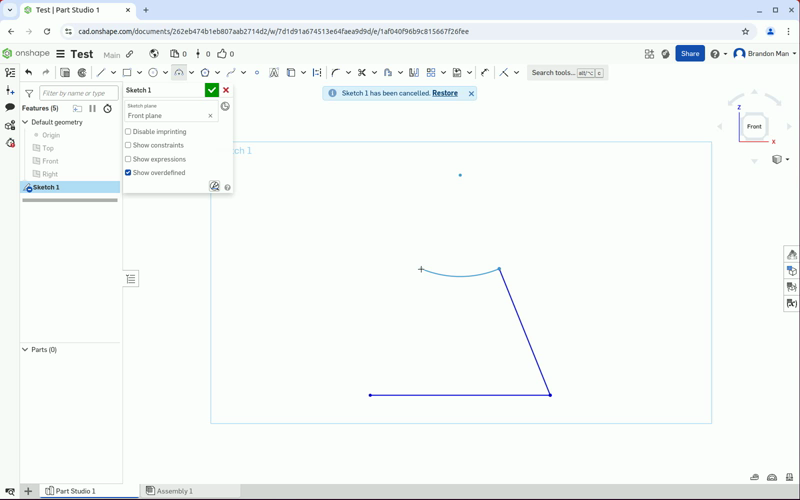
mouse_move(460, 325)
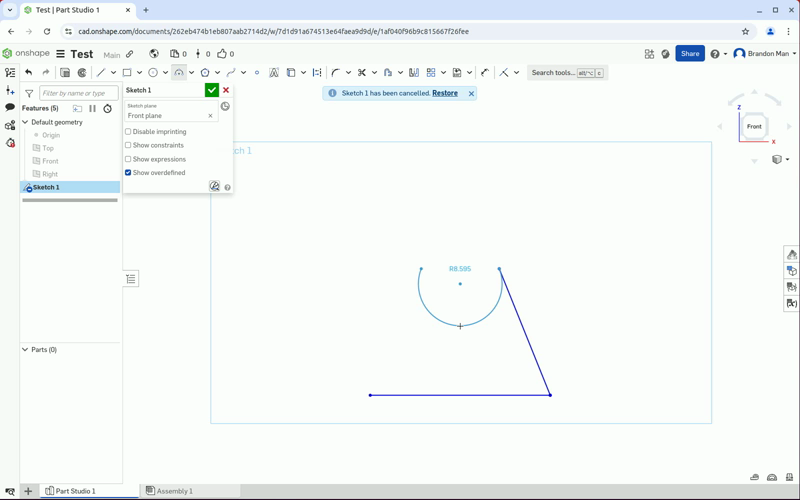
click(460, 325)
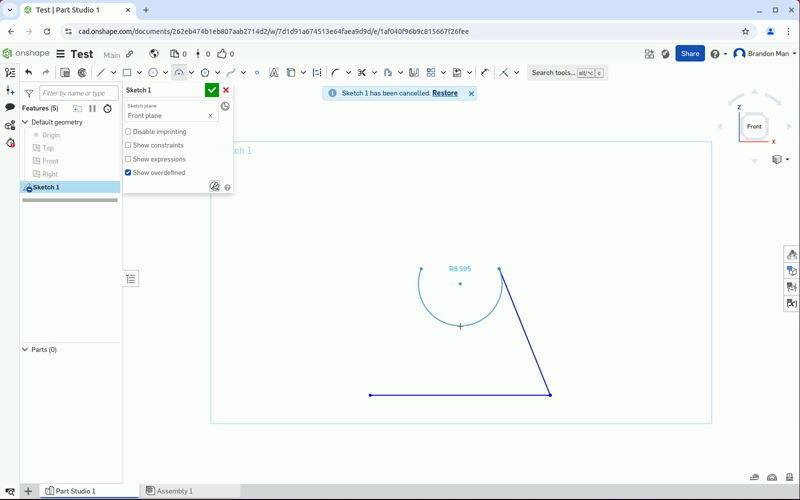
key_up(shift)
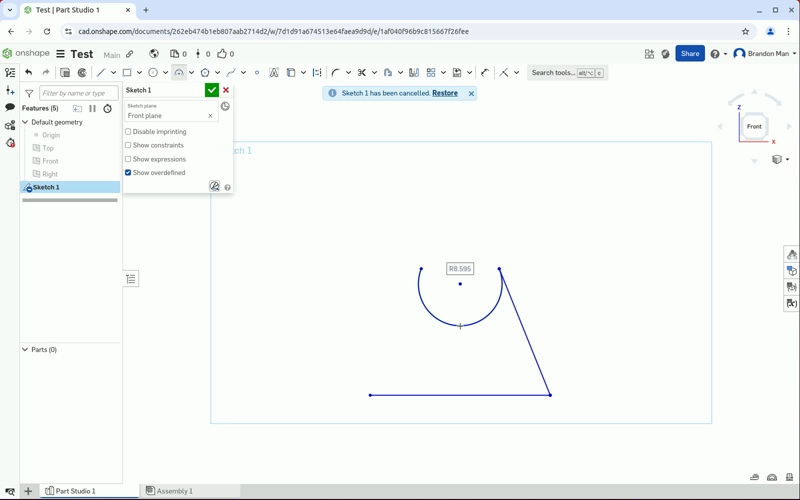
key(esc)
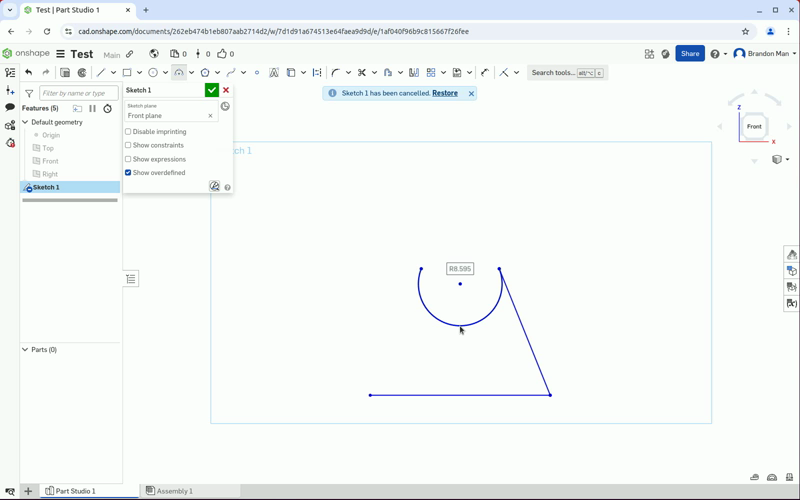
key(l)
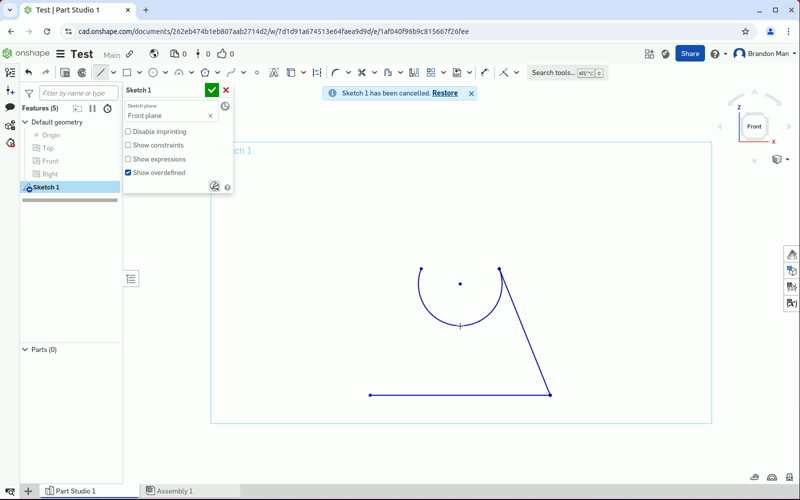
mouse_move(421, 268)
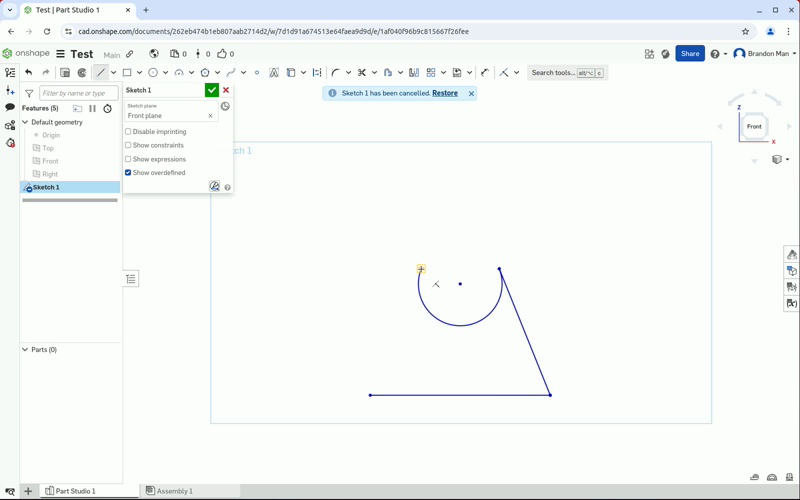
click(421, 268)
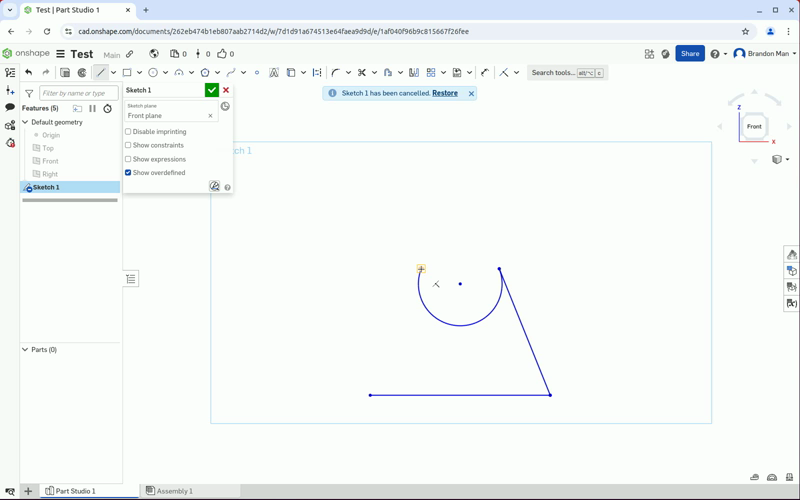
key_down(shift)
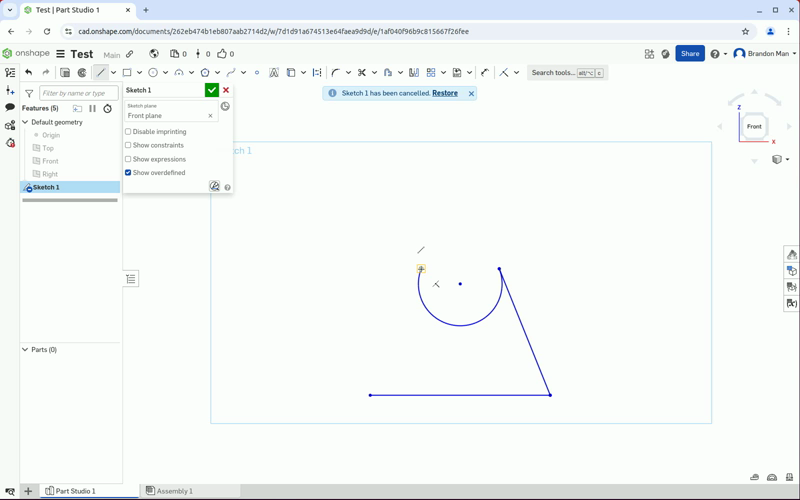
mouse_move(370, 395)
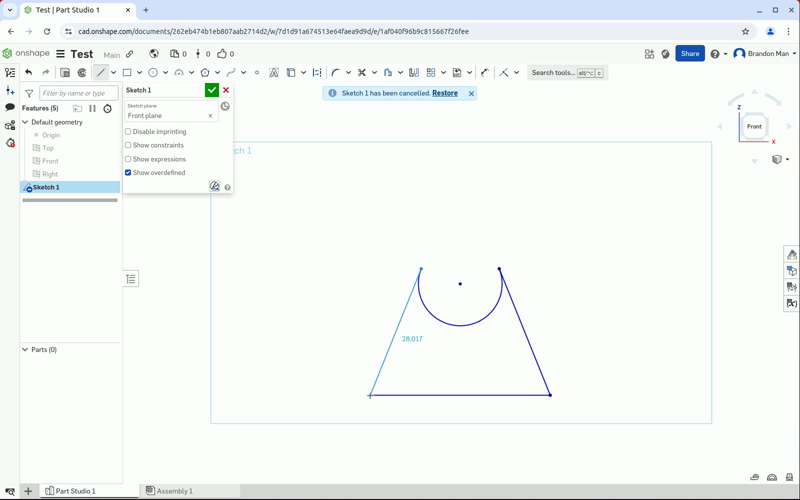
key_up(shift)
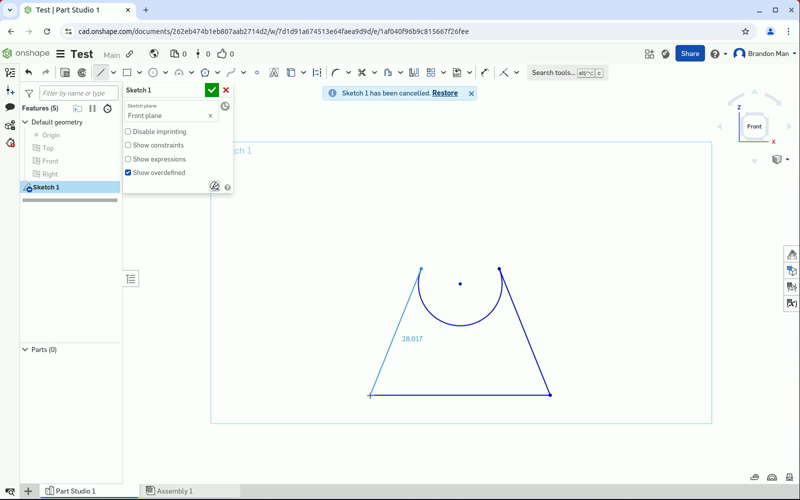
click(370, 395)
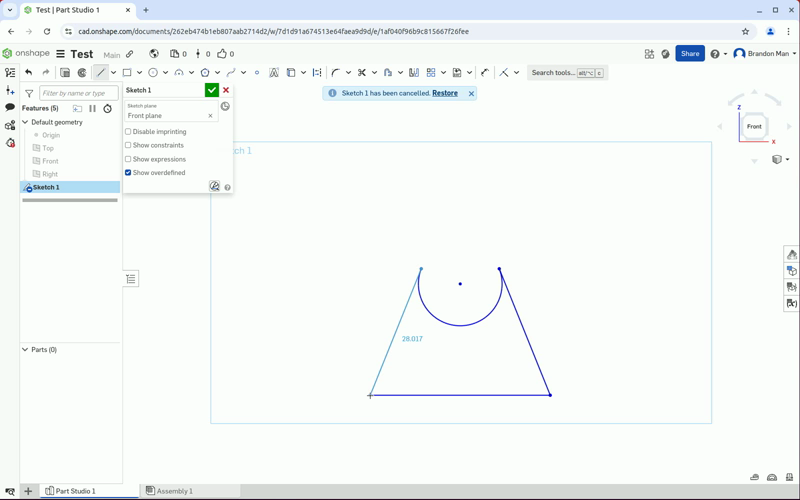
key(esc)
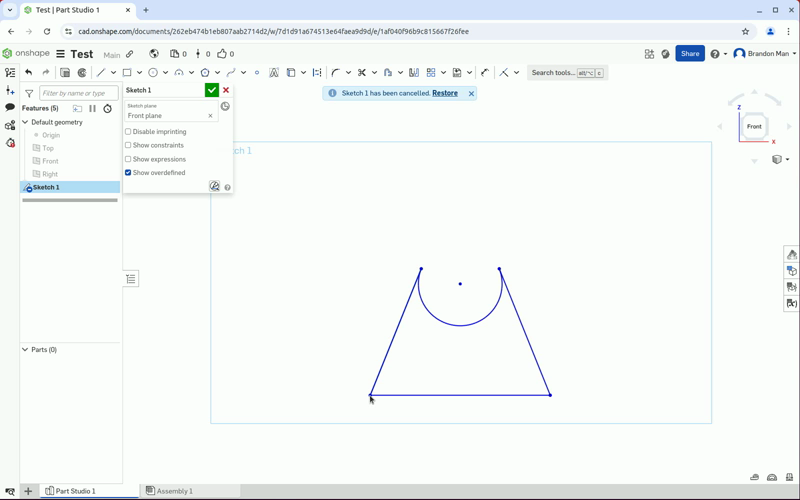
mouse_move(432, 377)
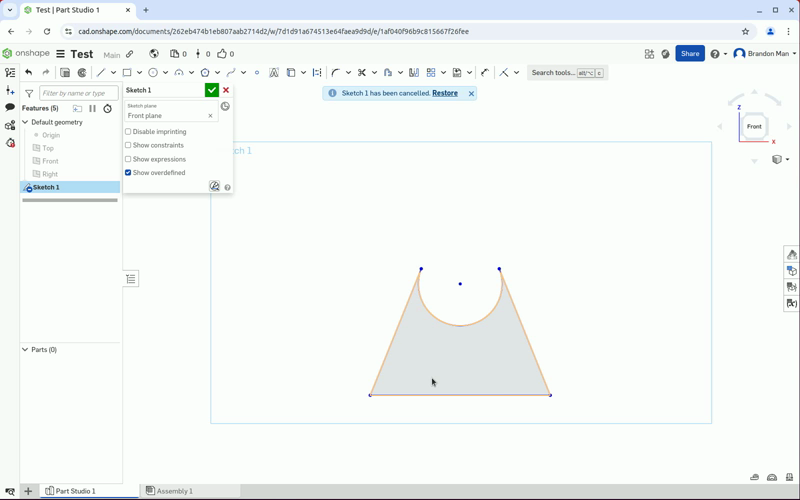
click(432, 377)
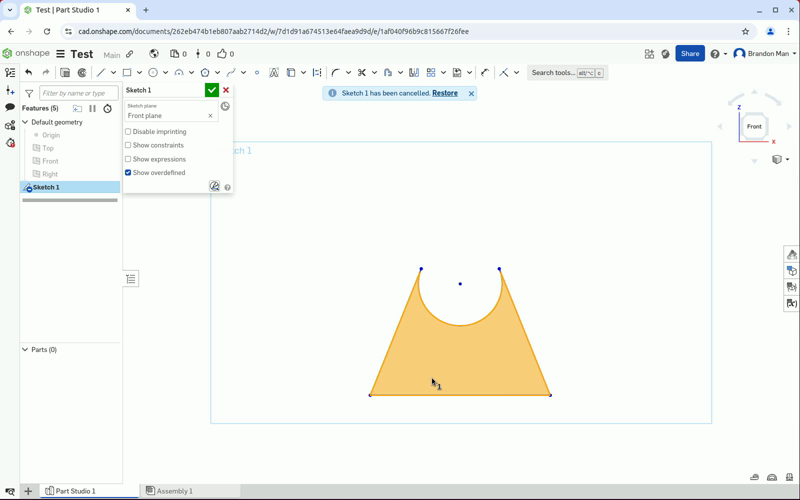
mouse_move(73, 352)
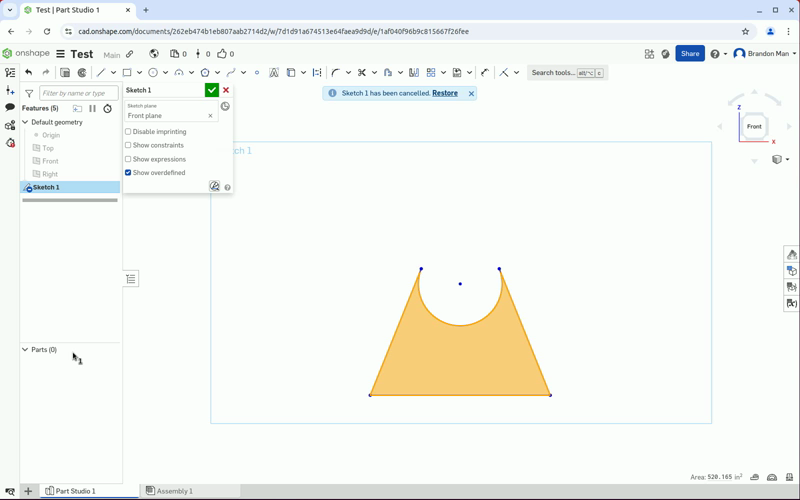
key(shift+y)
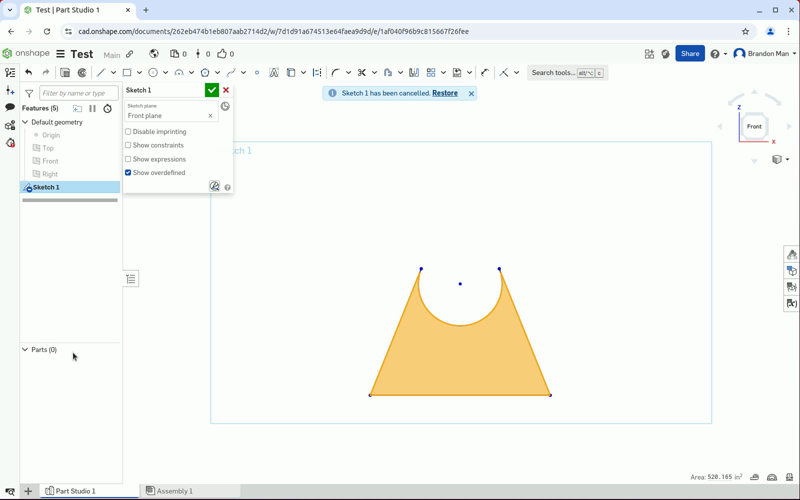
key(shift+e)
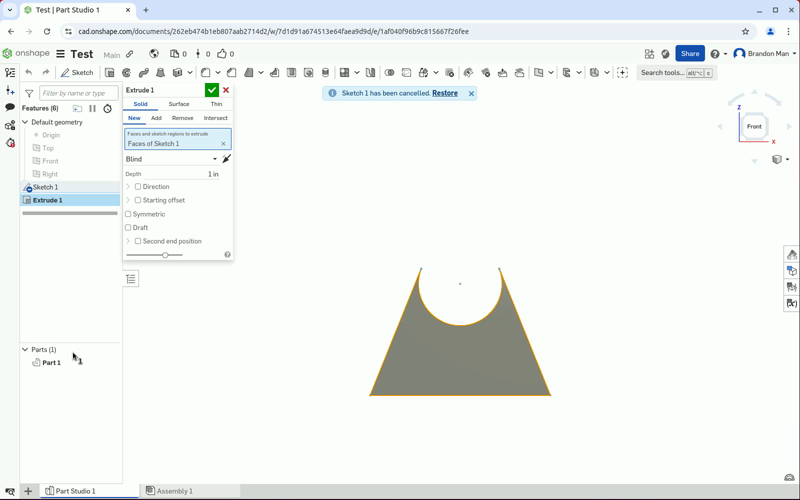
mouse_move(143, 106)
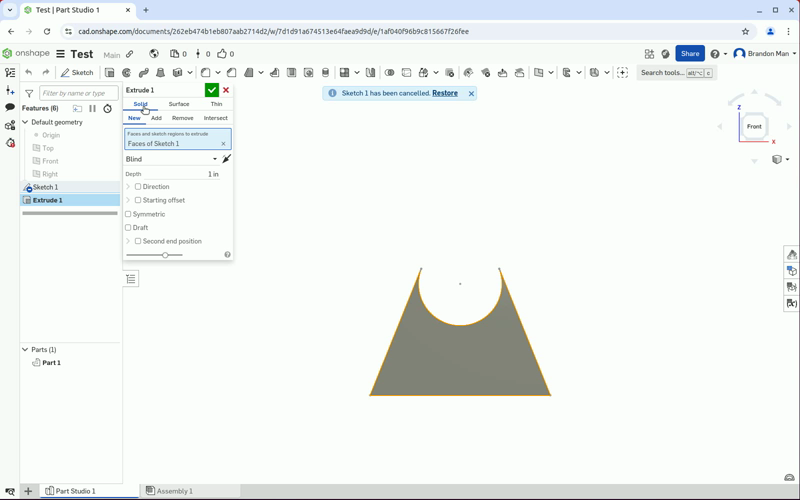
click(143, 106)
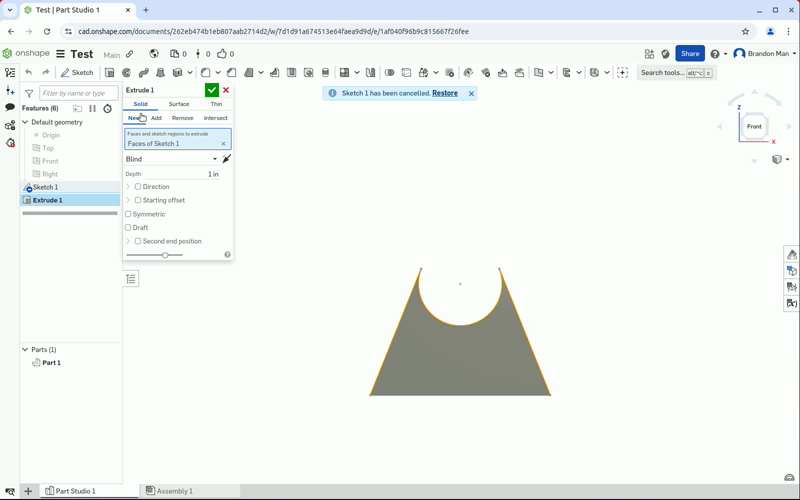
mouse_move(137, 120)
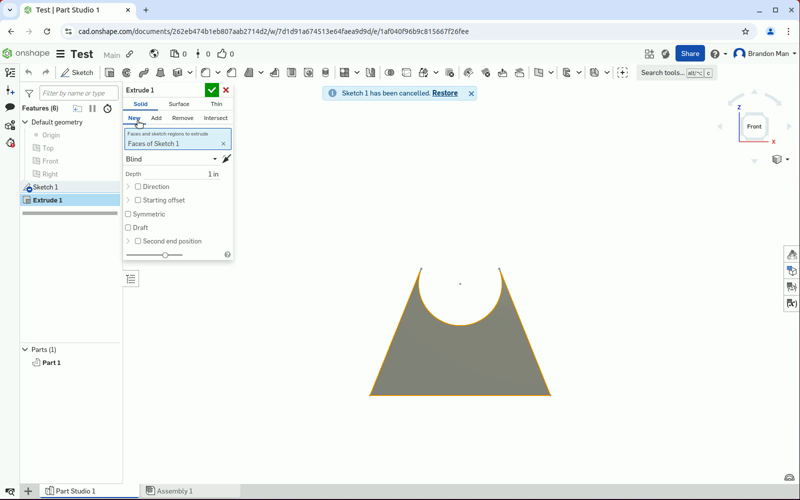
click(137, 120)
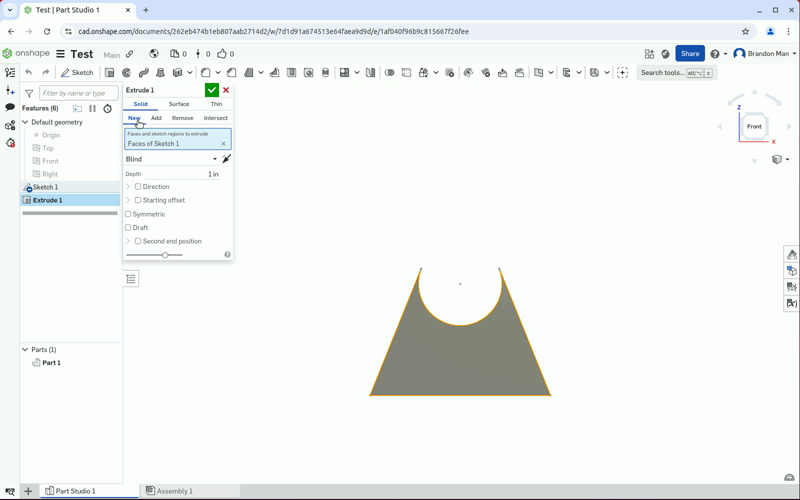
key(tab, 4)
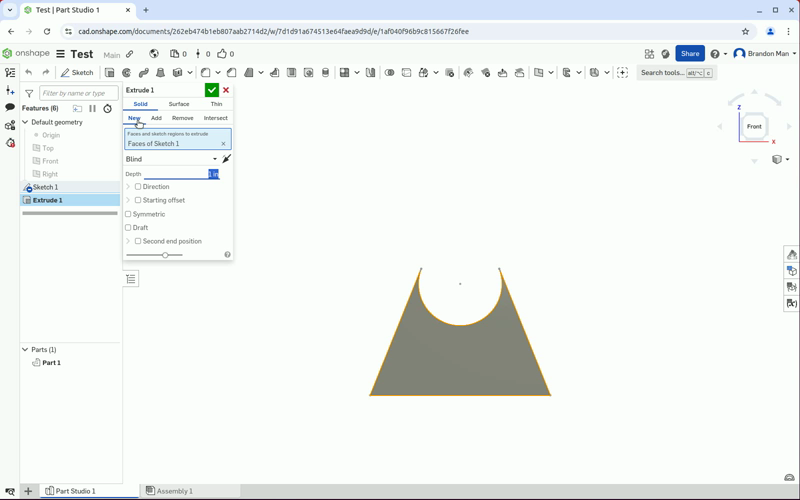
text(0.481)
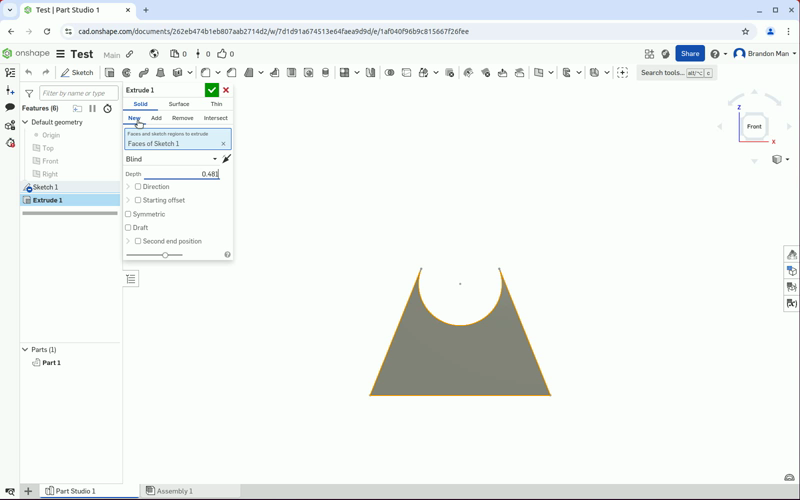
key(enter)
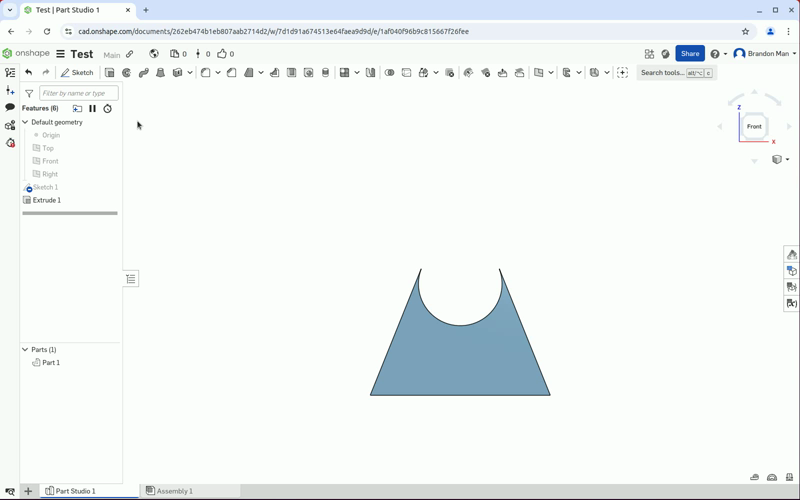
key(shift+h)
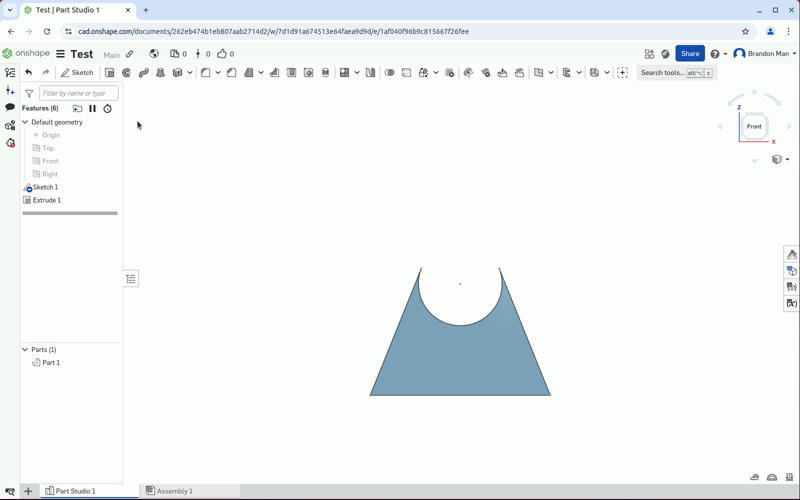
key(shift+h)
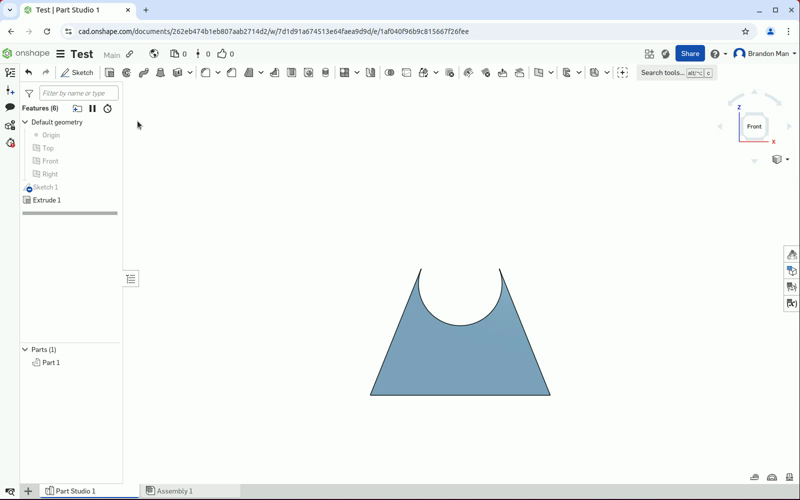
mouse_move(73, 189)
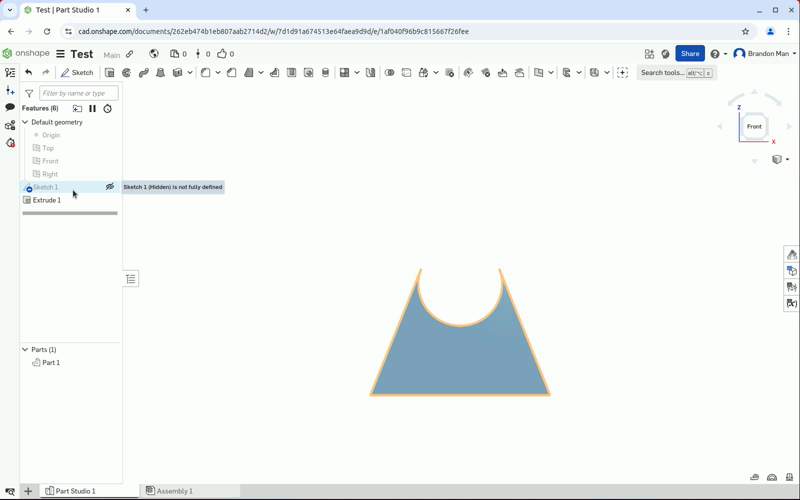
click(73, 189)
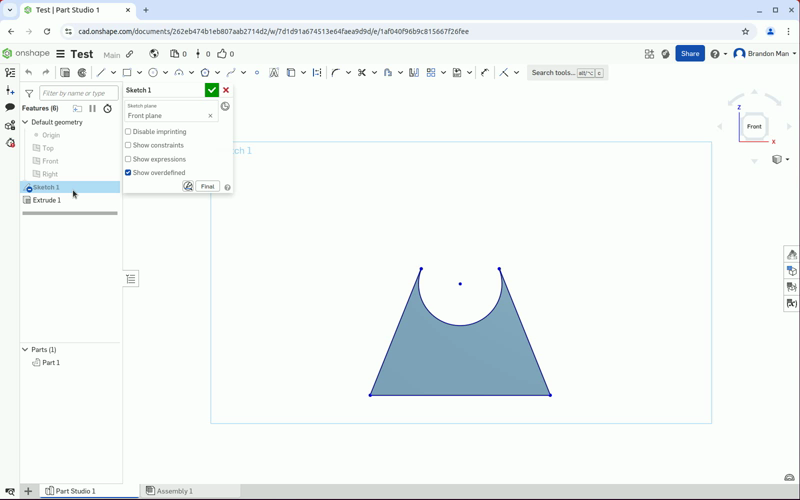
mouse_move(229, 92)
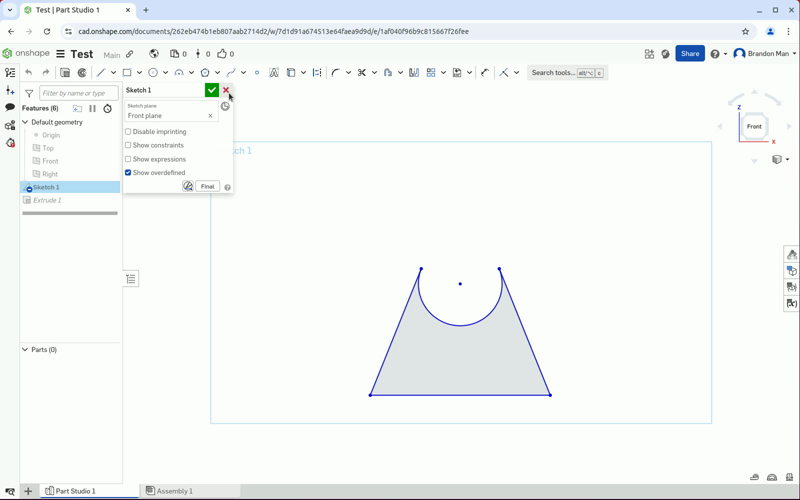
click(229, 92)
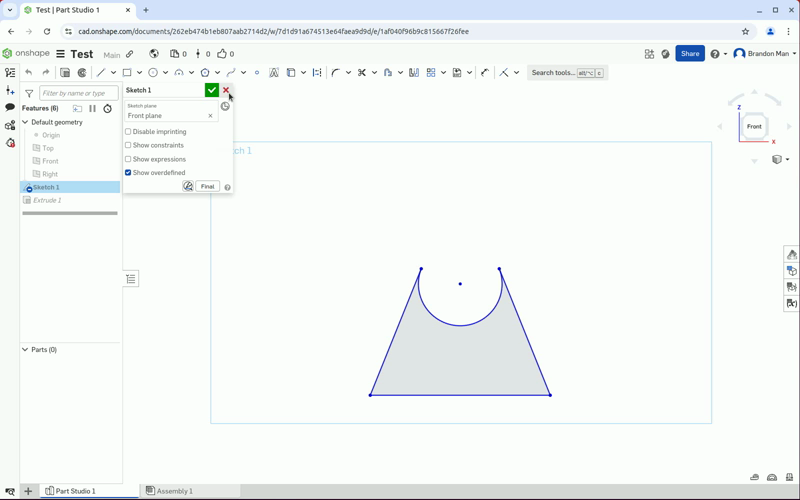
key(shift+s)
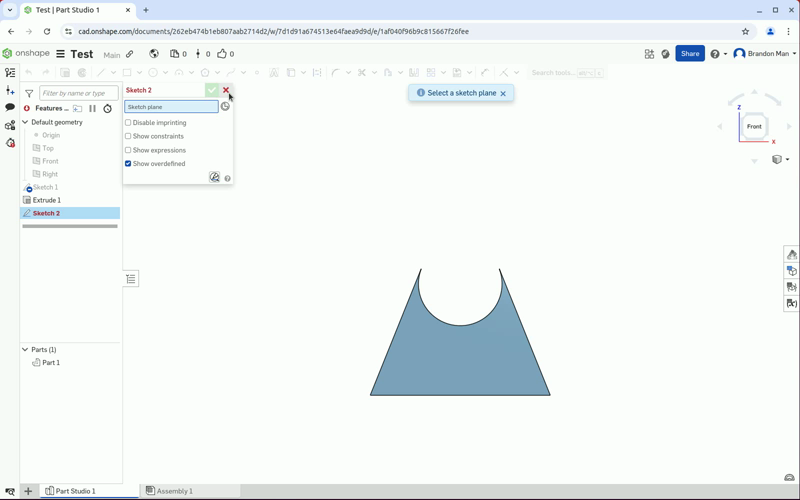
mouse_move(73, 163)
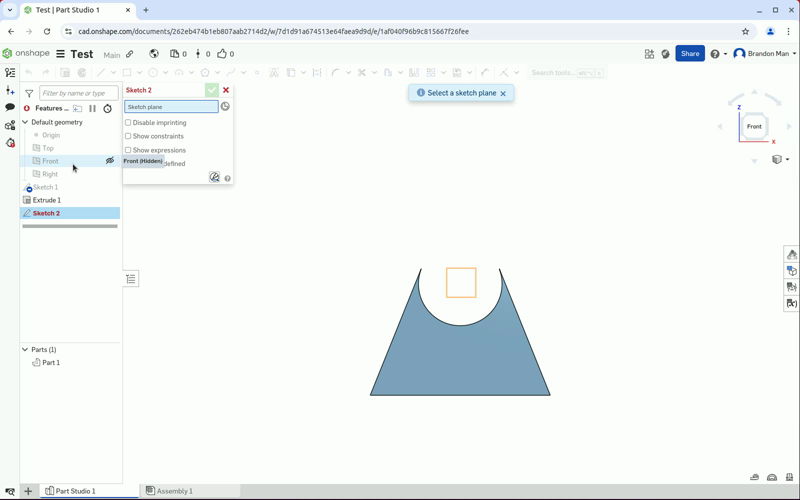
click(73, 163)
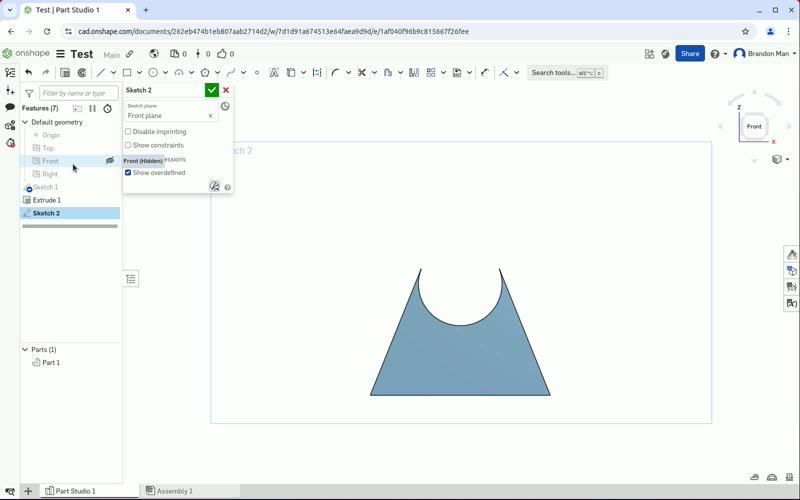
mouse_move(73, 352)
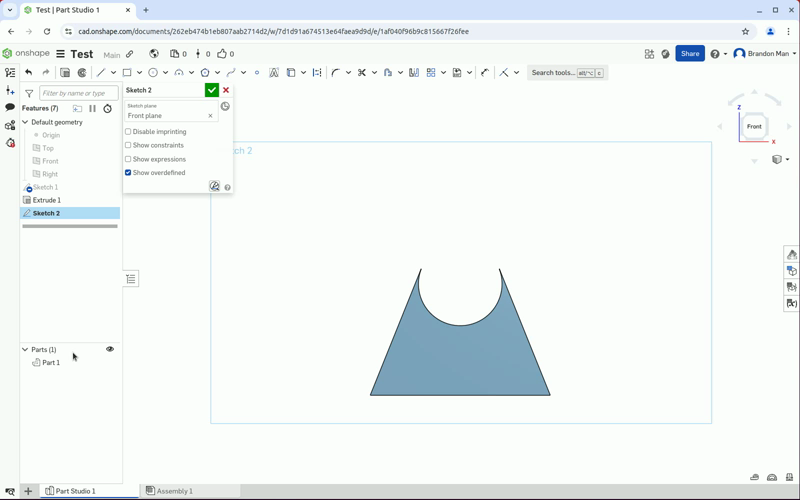
key(y)
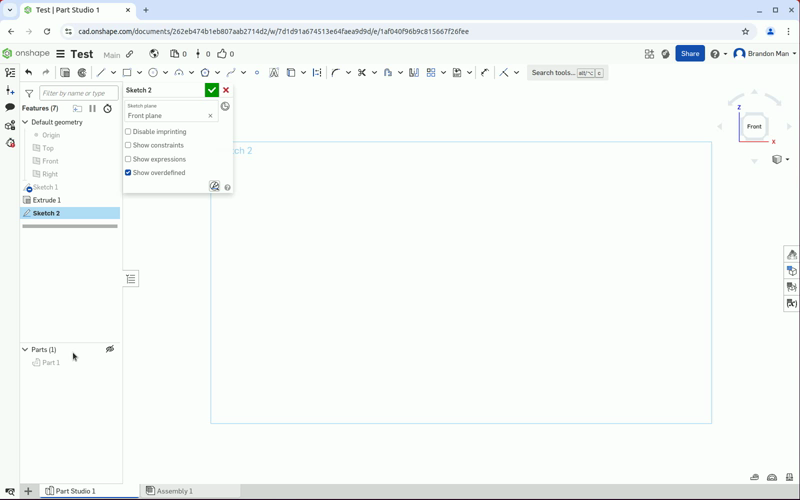
key(c)
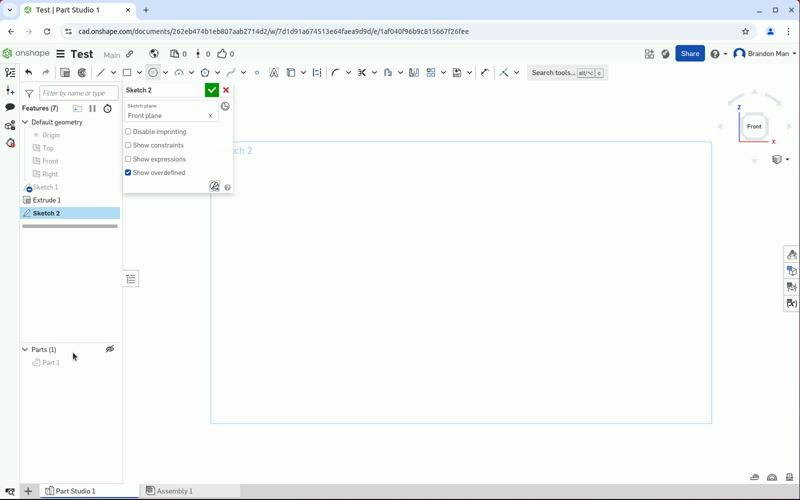
key_down(shift)
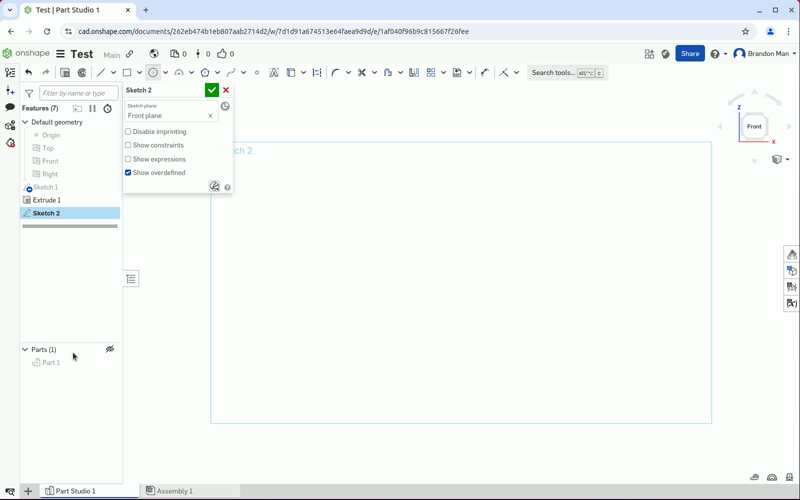
mouse_move(461, 282)
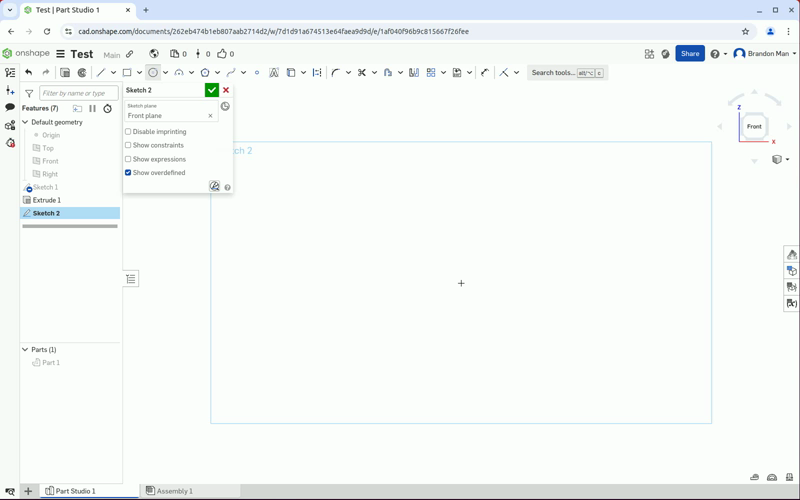
click(461, 282)
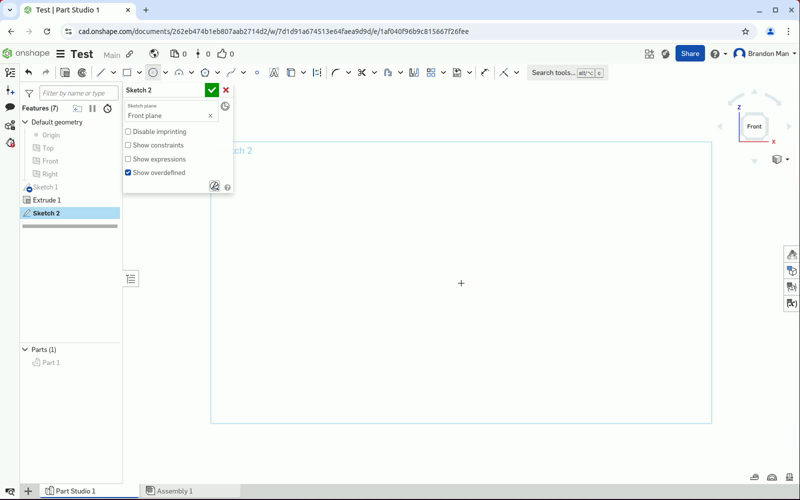
key_up(shift)
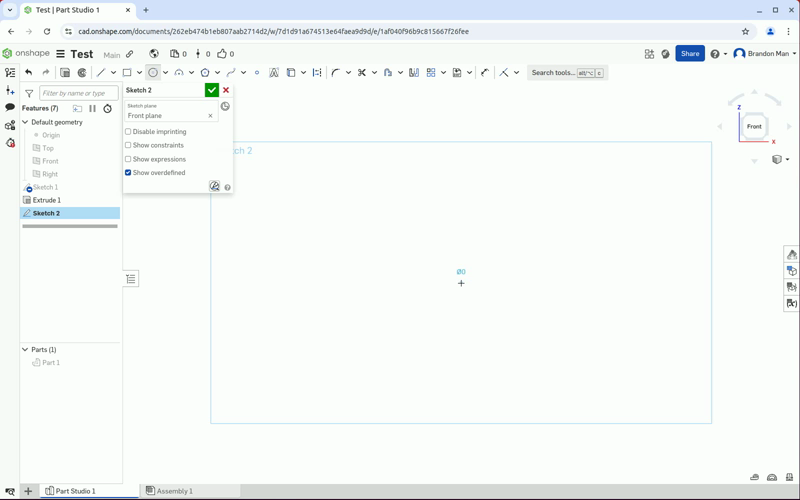
mouse_move(503, 282)
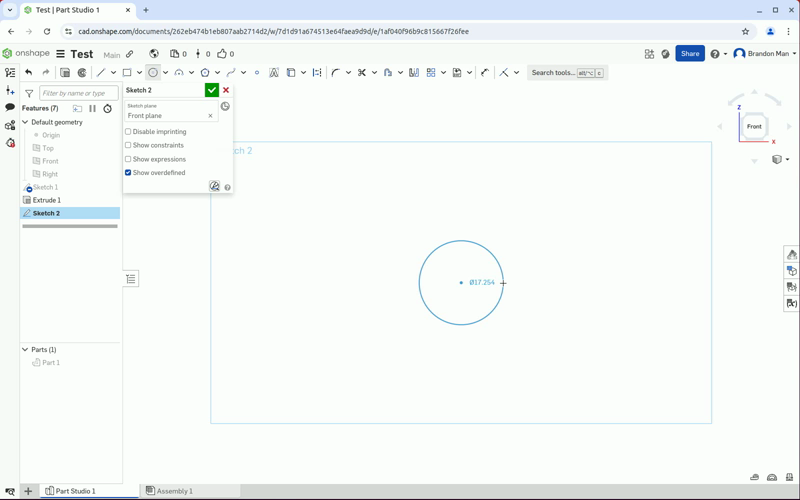
click(503, 282)
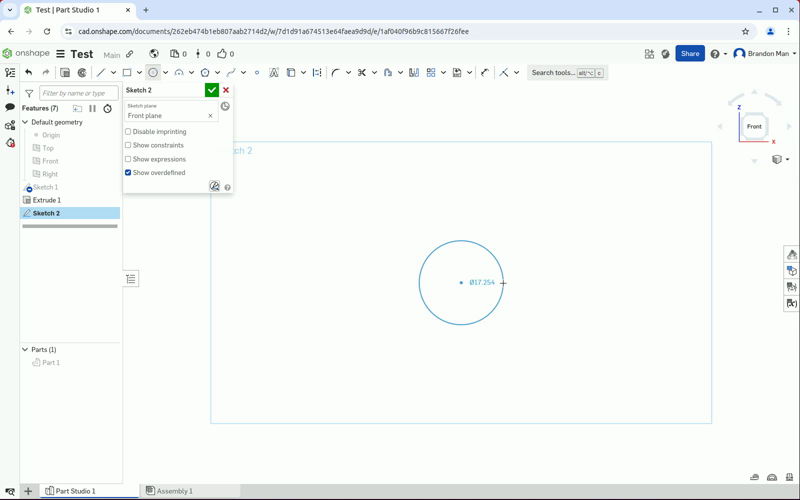
key(esc)
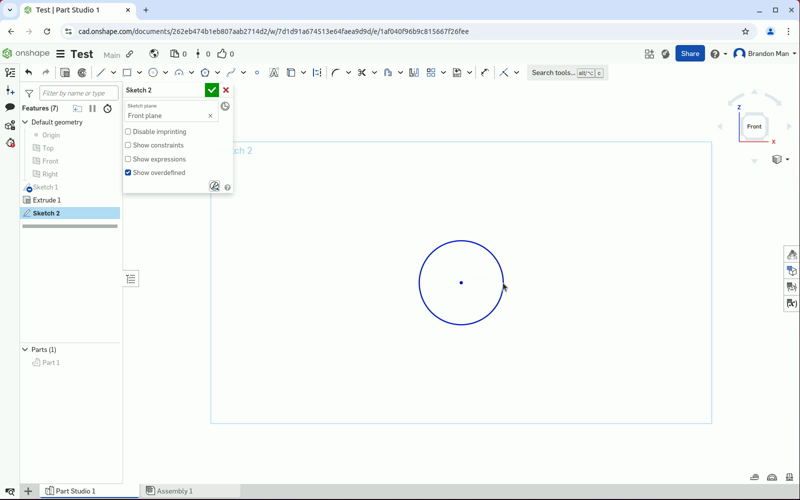
key(c)
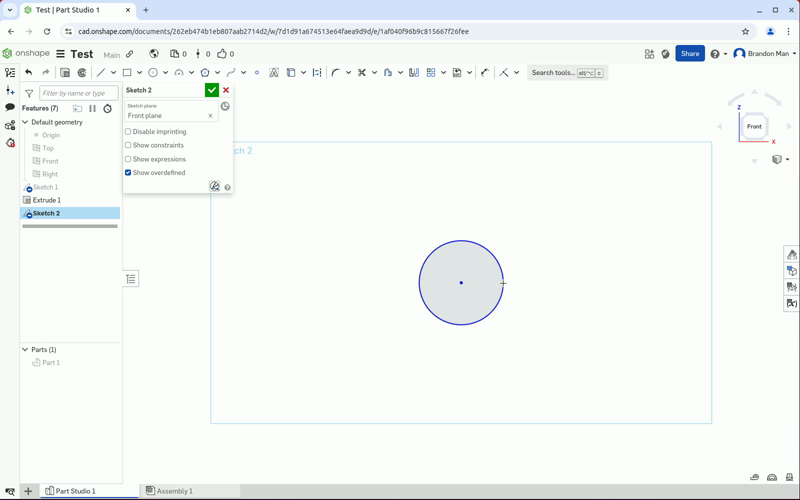
key_down(shift)
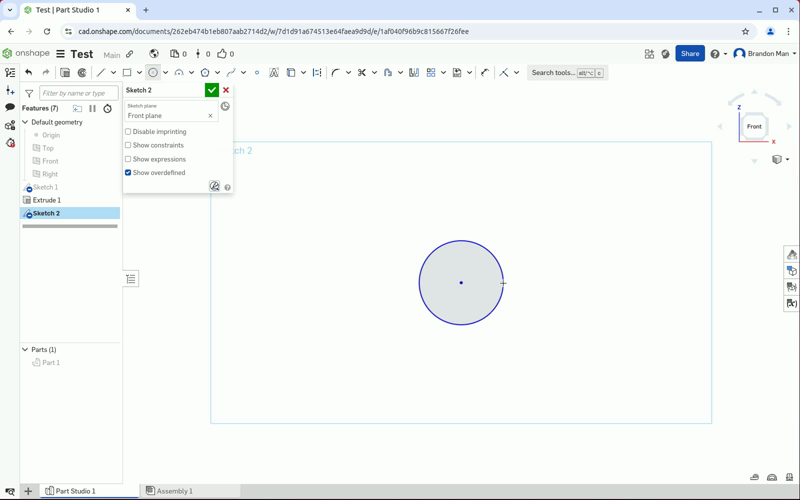
mouse_move(461, 282)
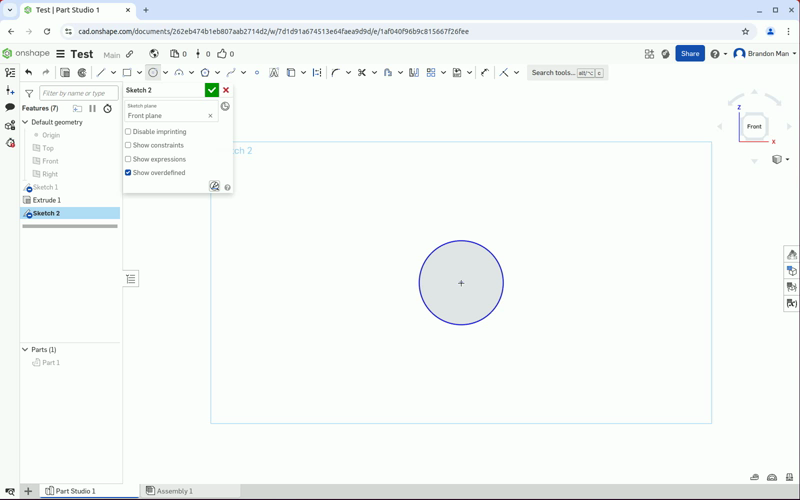
click(461, 282)
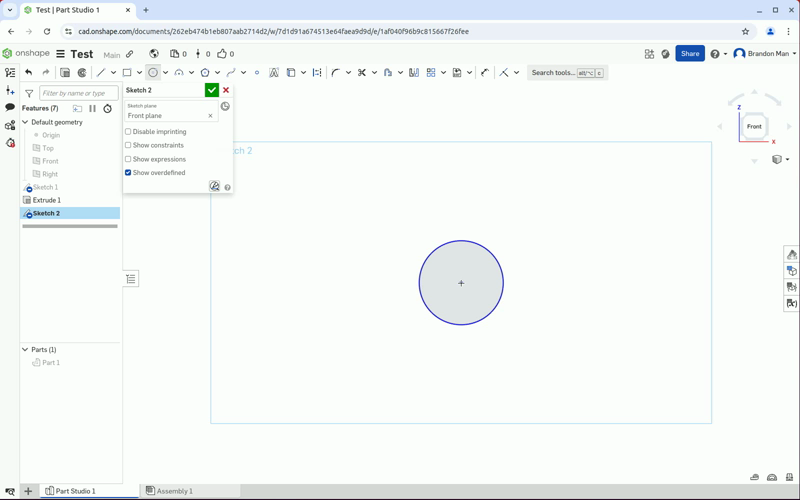
key_up(shift)
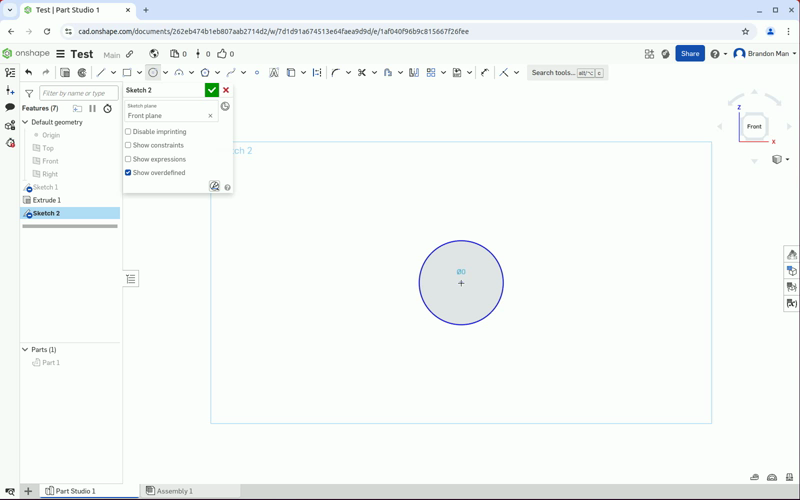
mouse_move(485, 282)
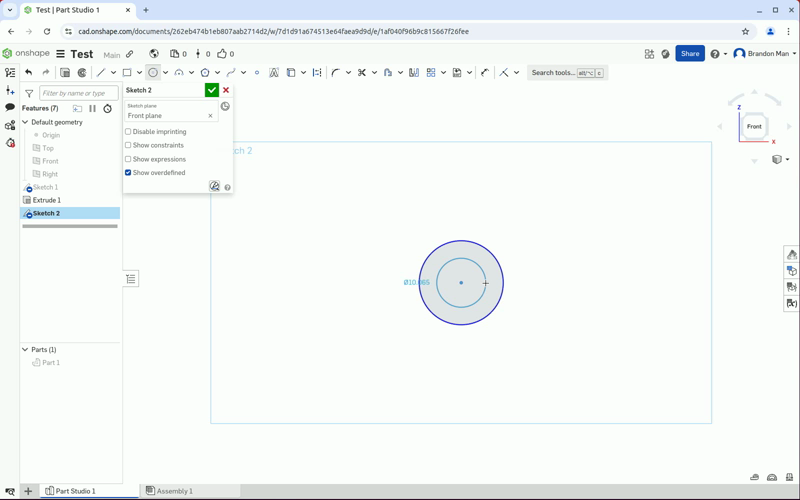
click(485, 282)
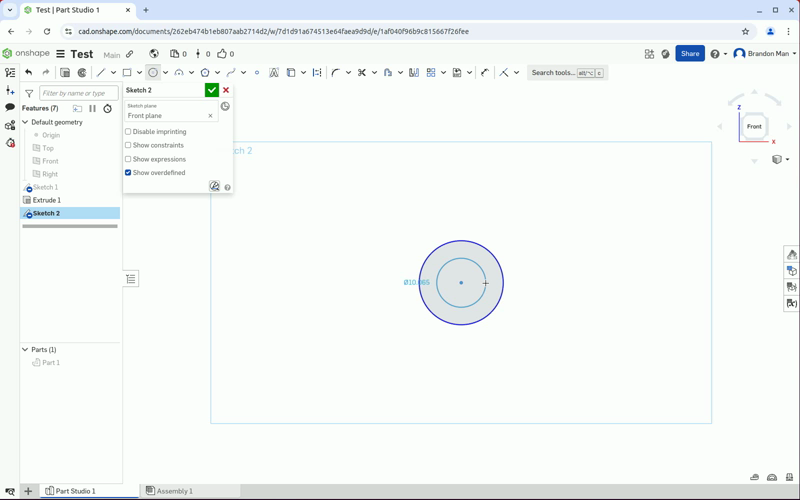
key(esc)
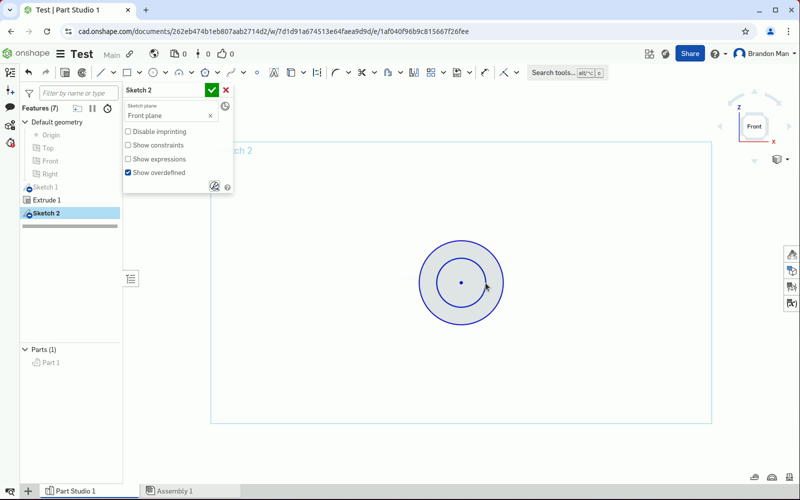
mouse_move(482, 261)
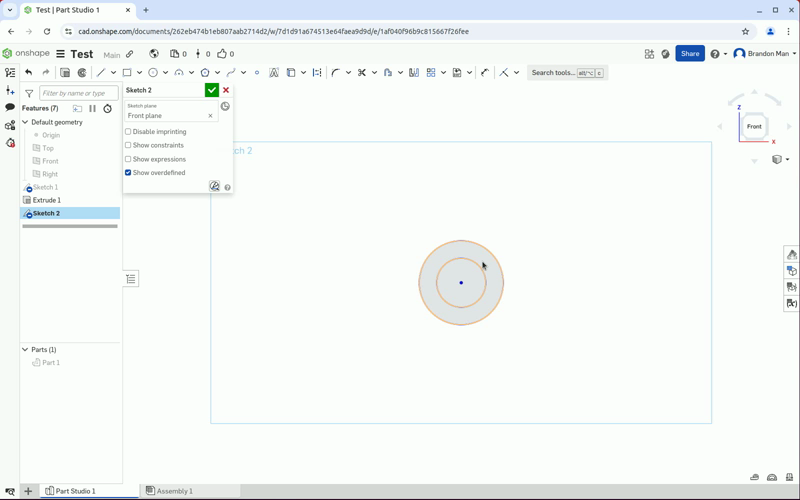
click(482, 261)
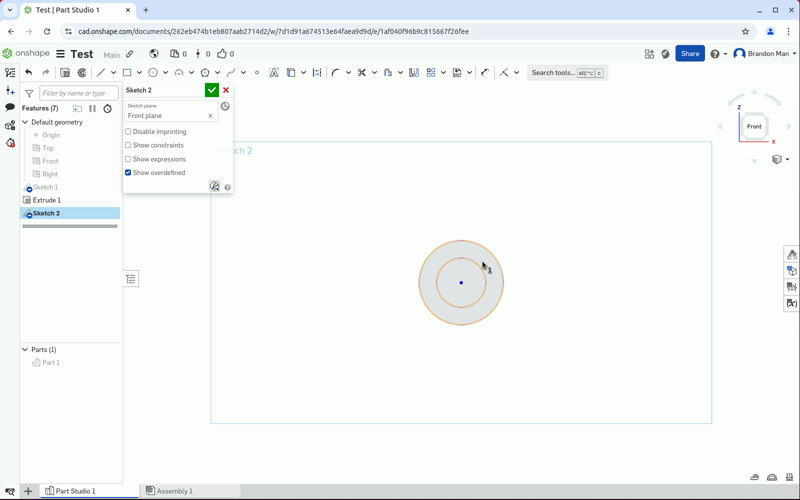
mouse_move(73, 352)
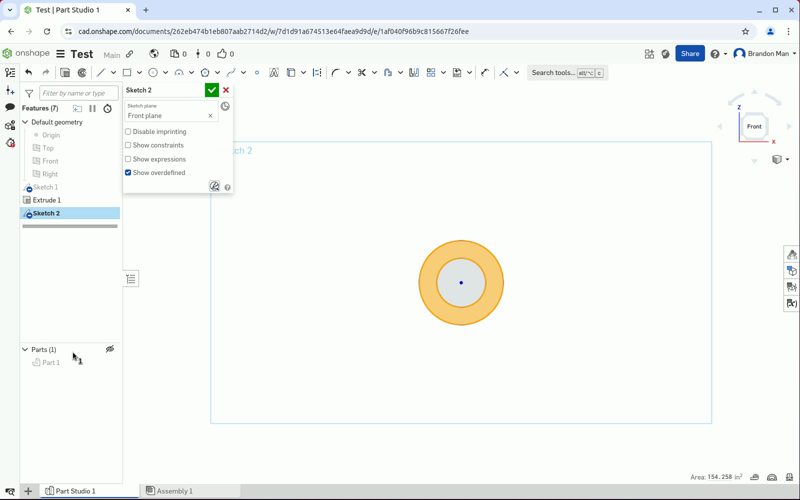
key(shift+y)
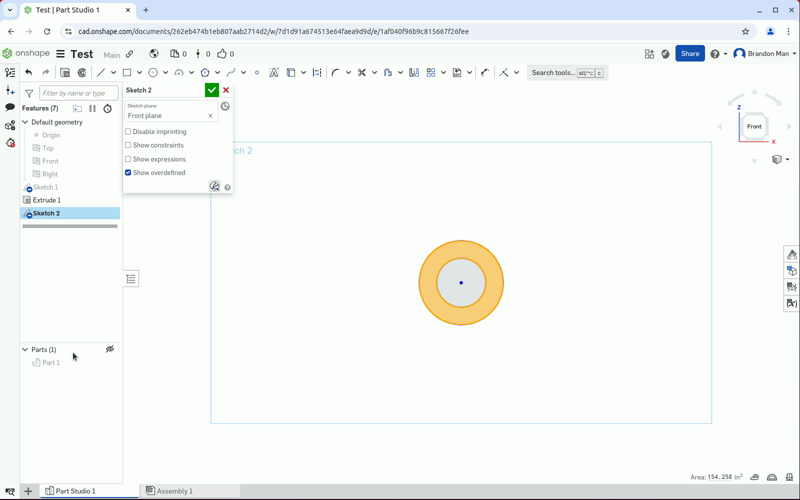
key(shift+e)
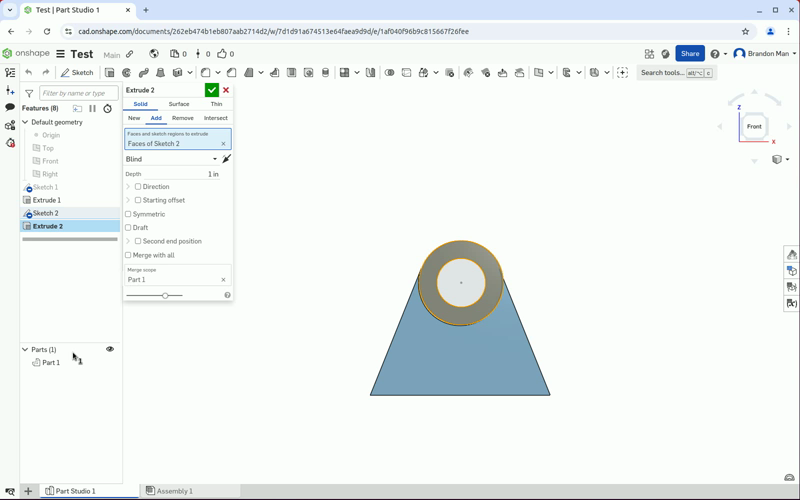
mouse_move(143, 106)
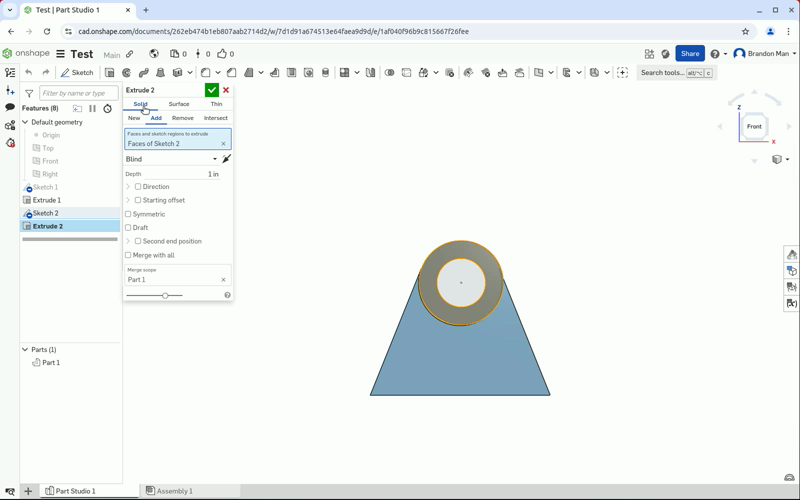
click(143, 106)
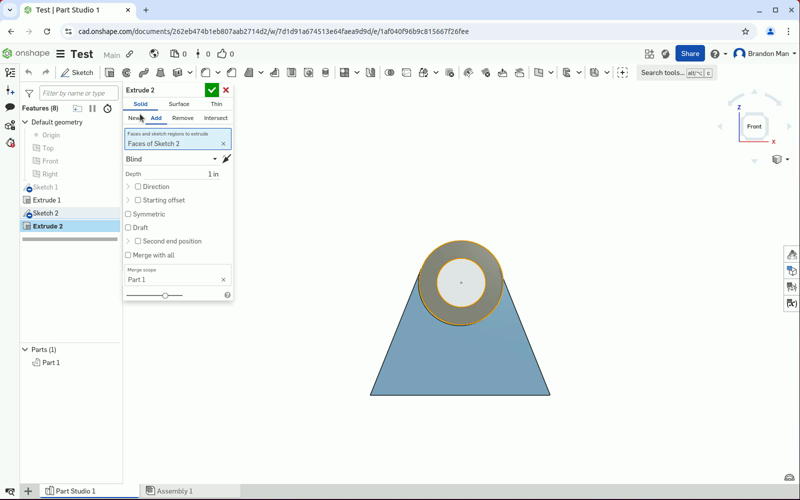
mouse_move(137, 120)
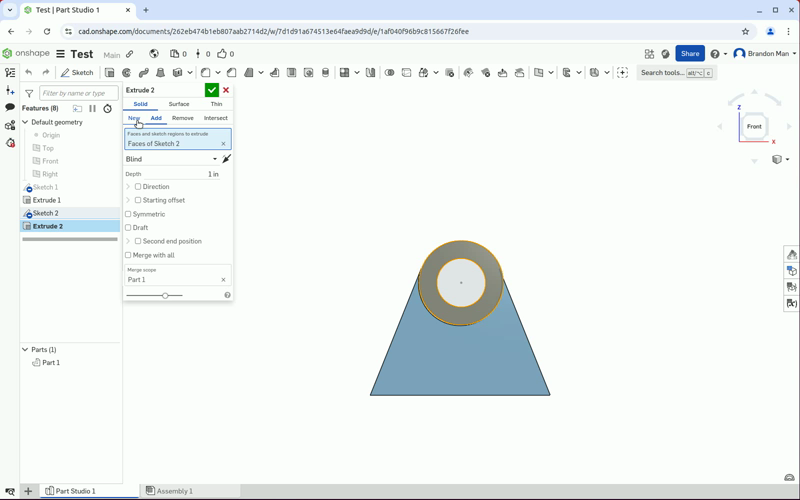
click(137, 120)
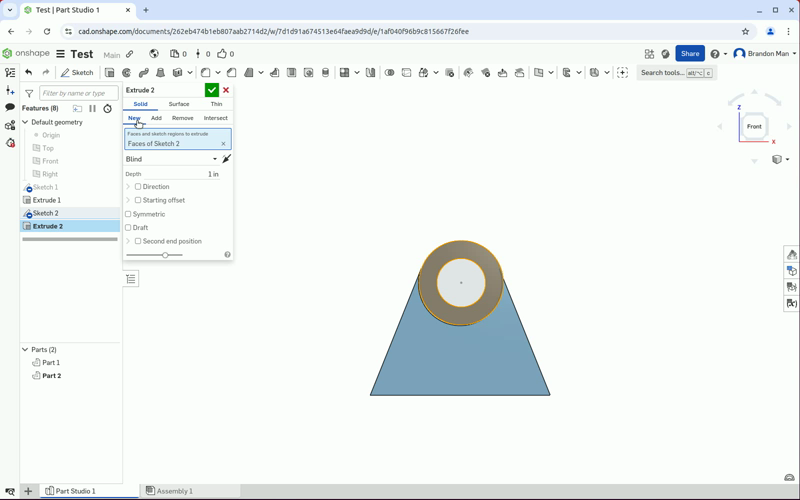
key(tab, 4)
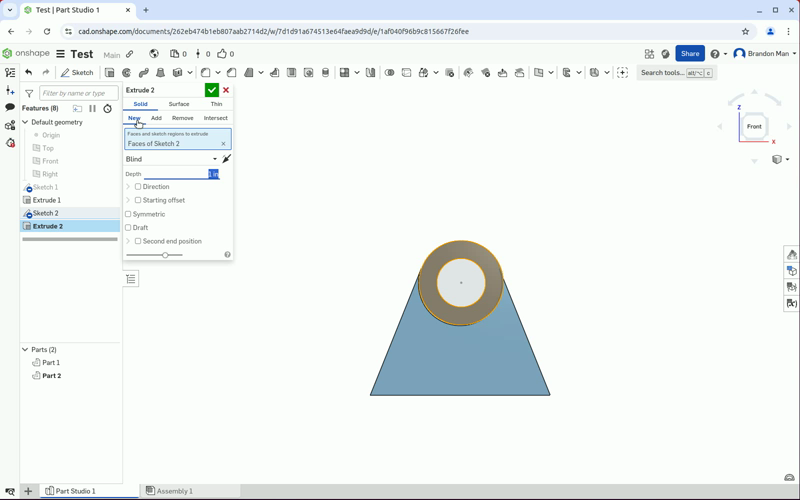
text(0.481)
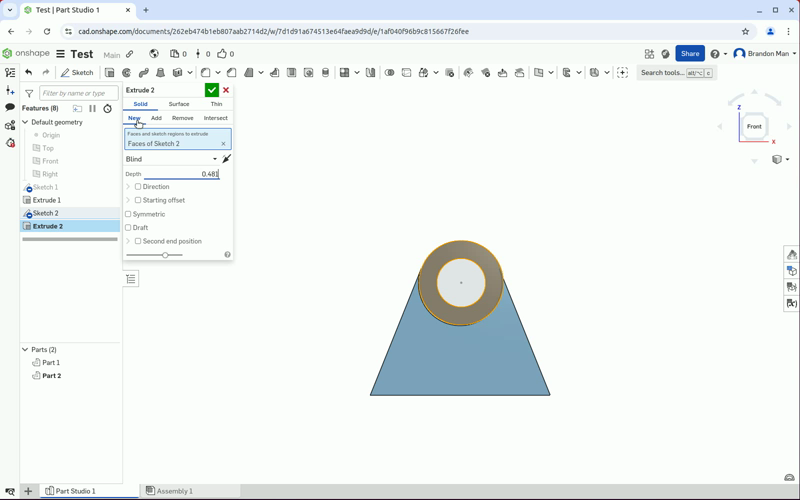
key(enter)
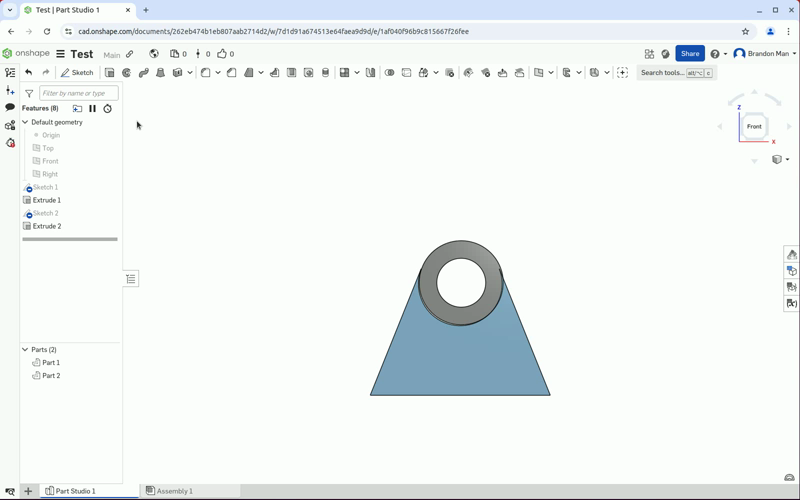
key(shift+h)
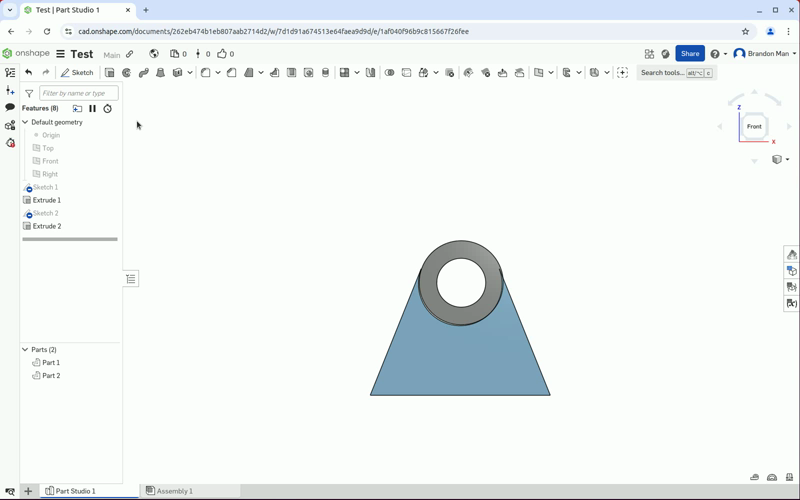
key(shift+h)
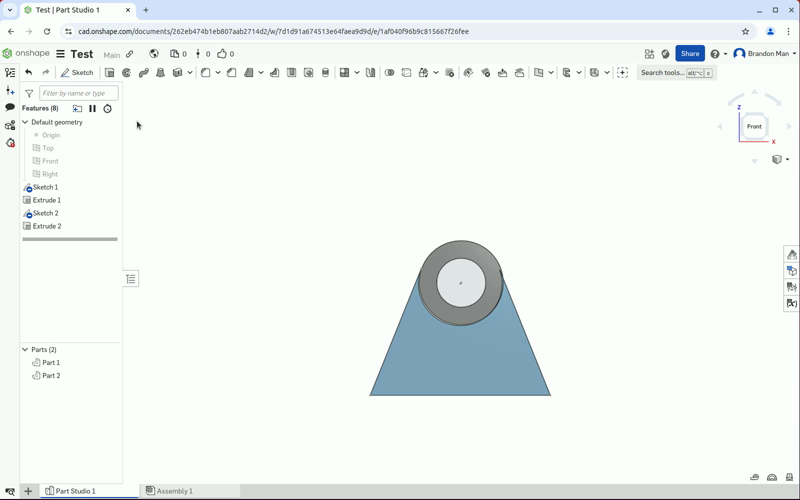
key(shift+7)
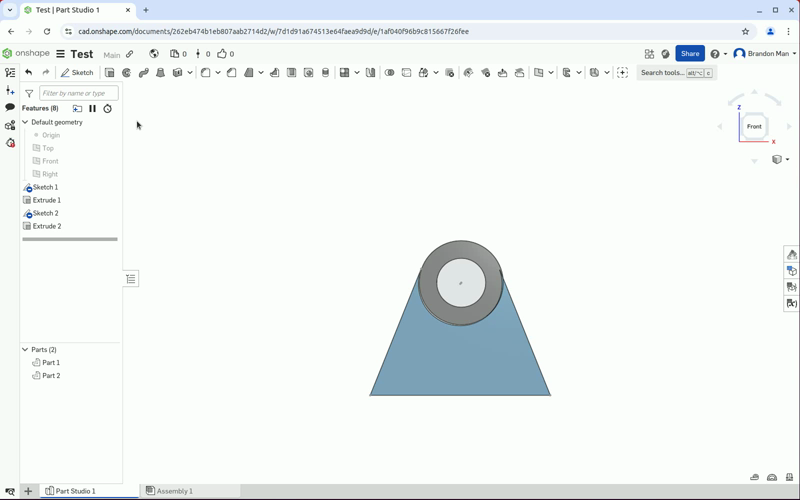
key(left, 2)
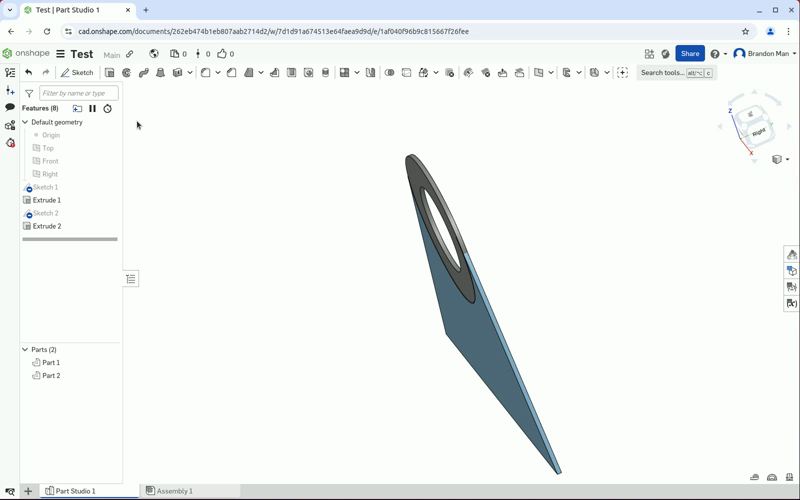
key(down, 2)
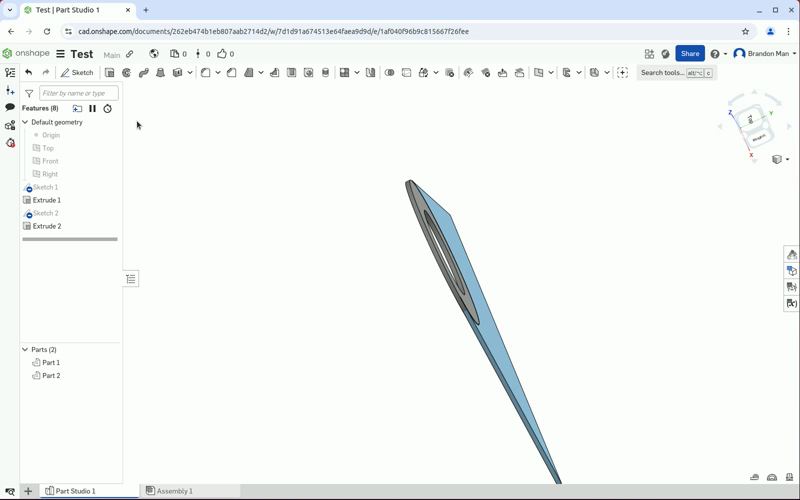
key(up, 2)
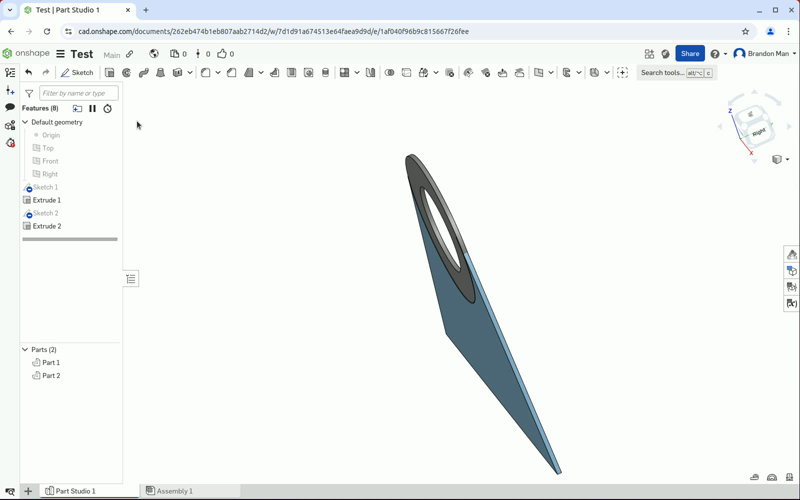
key(right, 2)
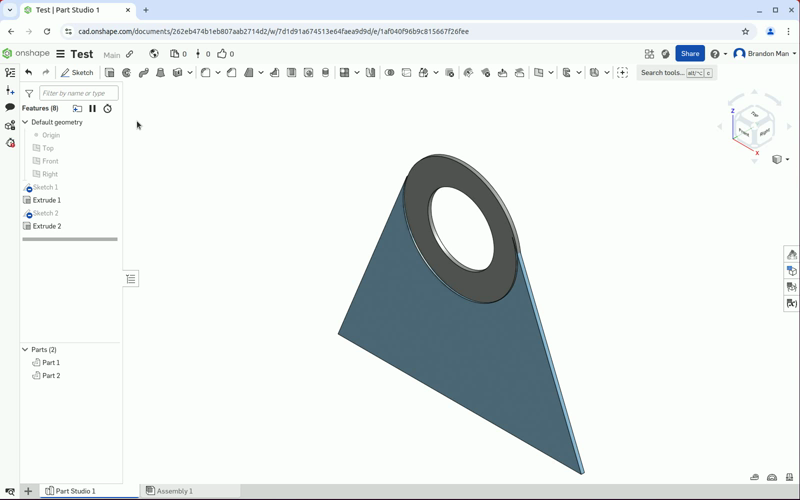
mouse_move(73, 189)
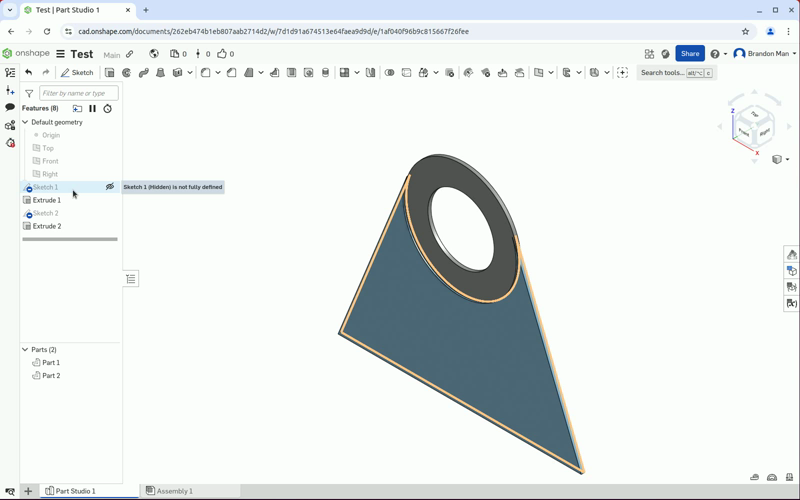
click(73, 189)